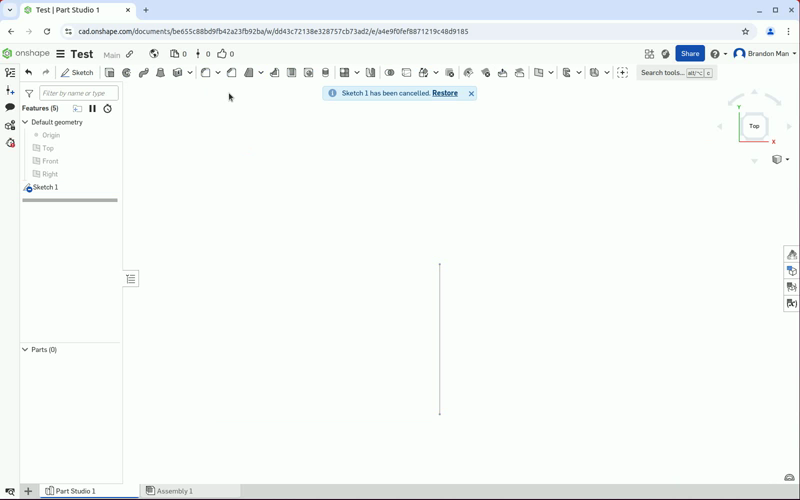
key(shift+h)
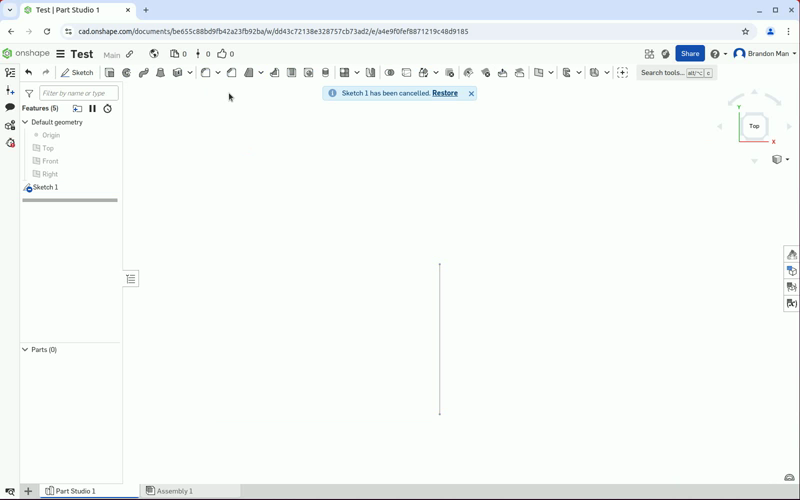
key(shift+s)
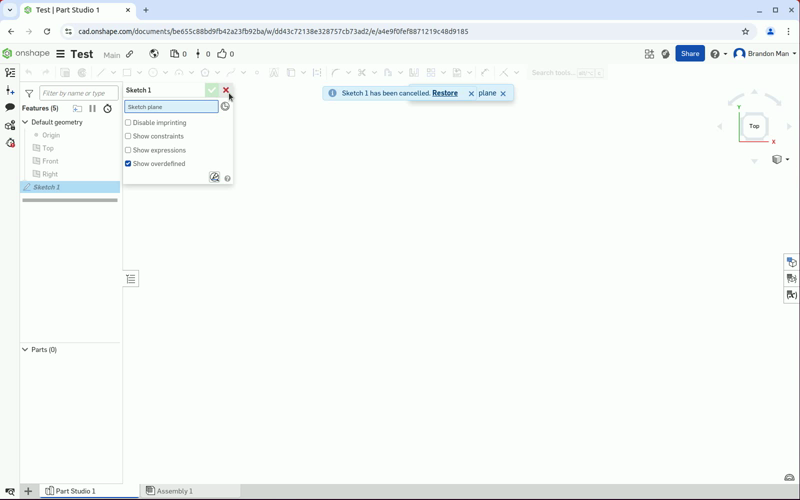
mouse_move(73, 150)
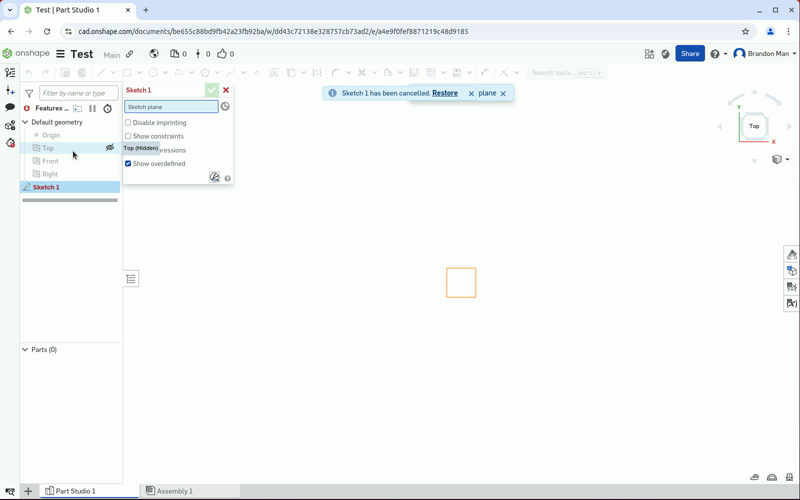
click(73, 150)
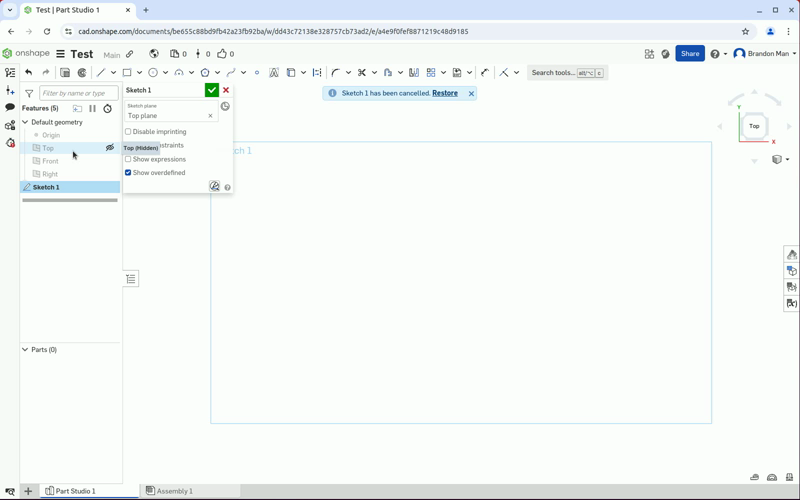
mouse_move(73, 352)
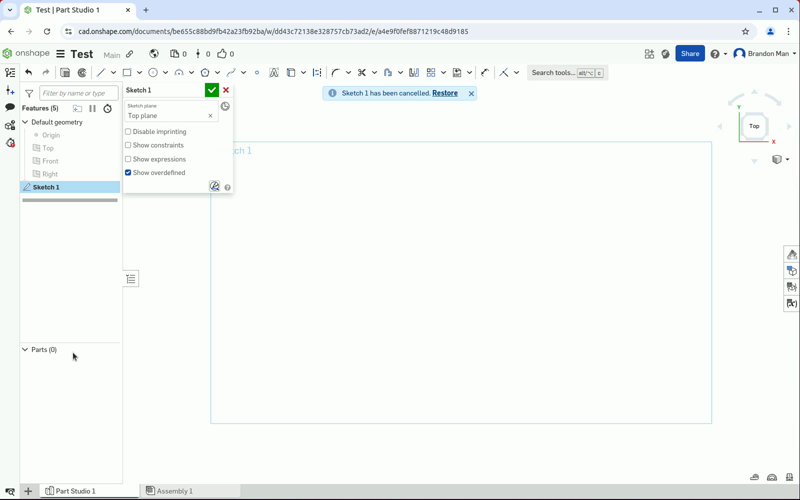
key(y)
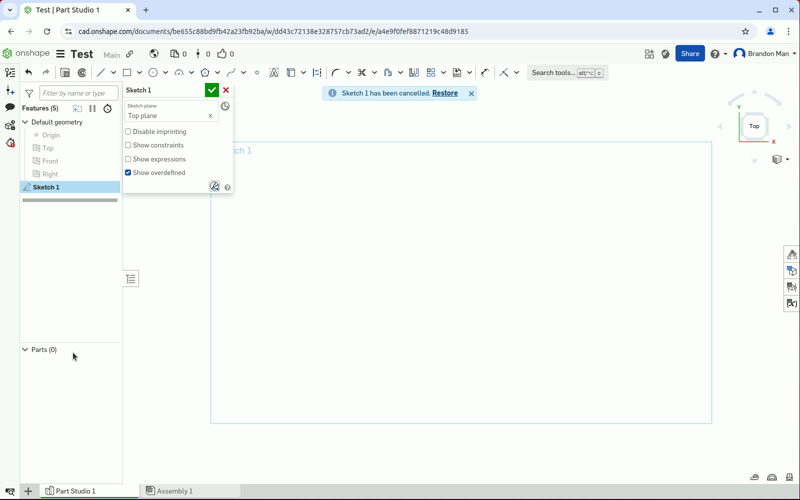
key(l)
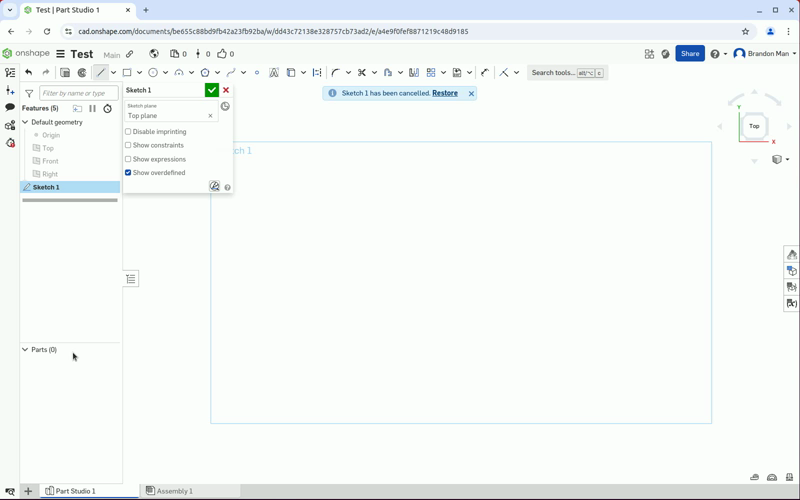
key_down(shift)
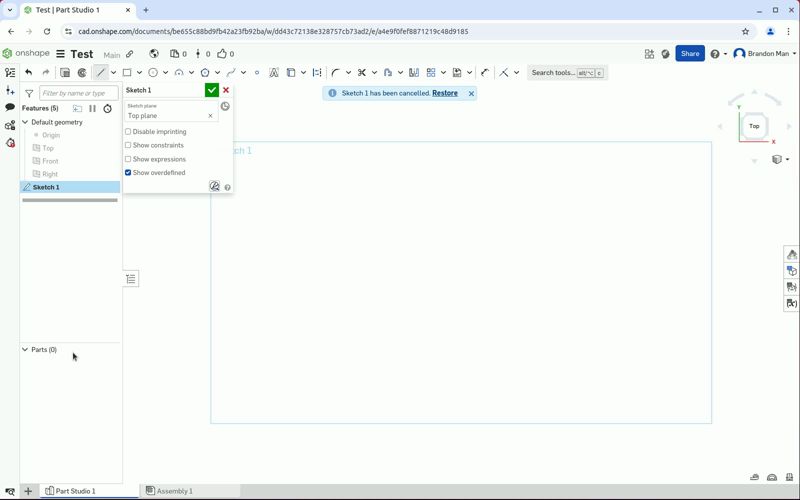
mouse_move(401, 395)
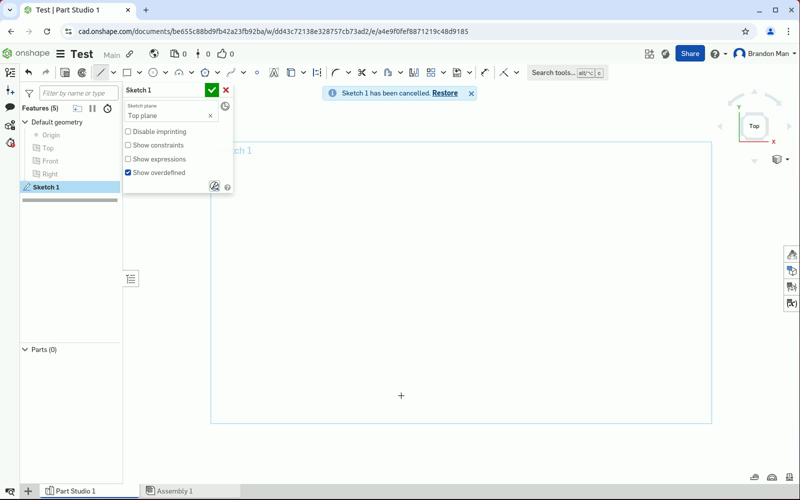
click(401, 395)
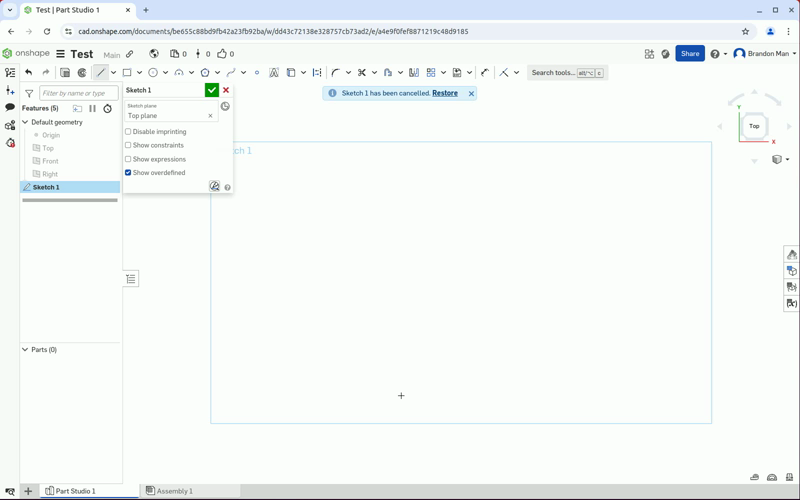
key_up(shift)
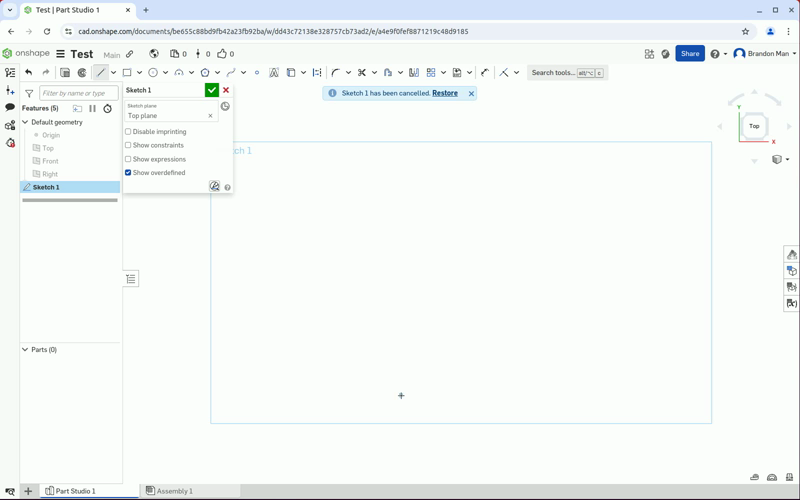
key_down(shift)
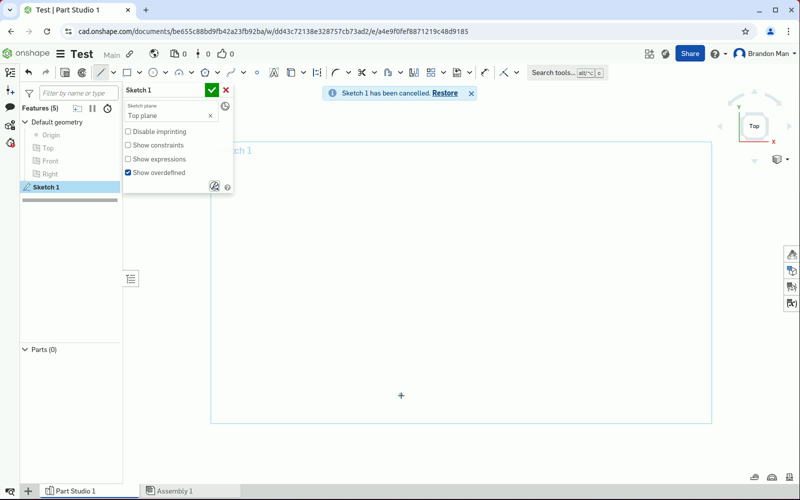
mouse_move(461, 395)
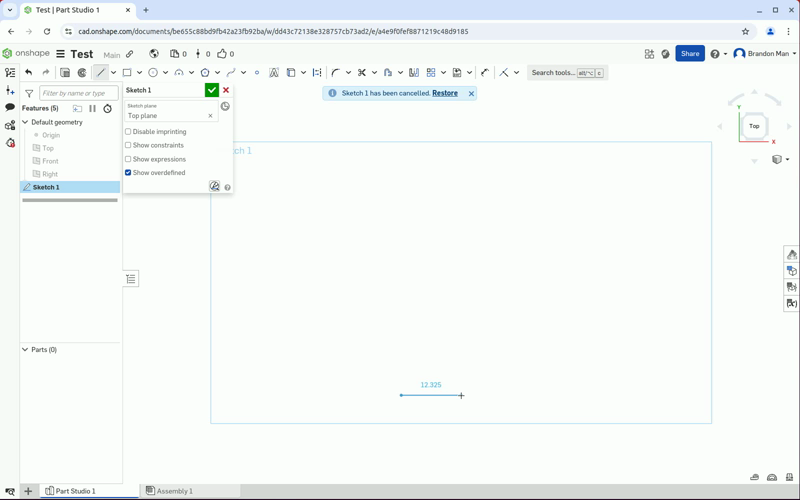
click(461, 395)
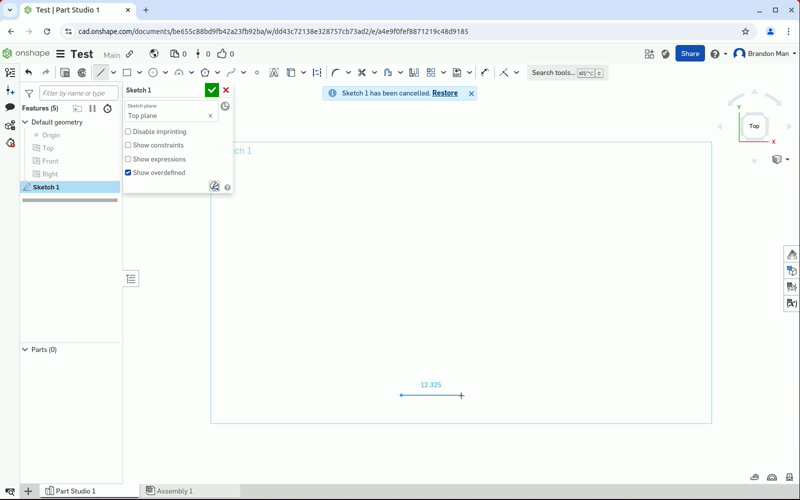
key_up(shift)
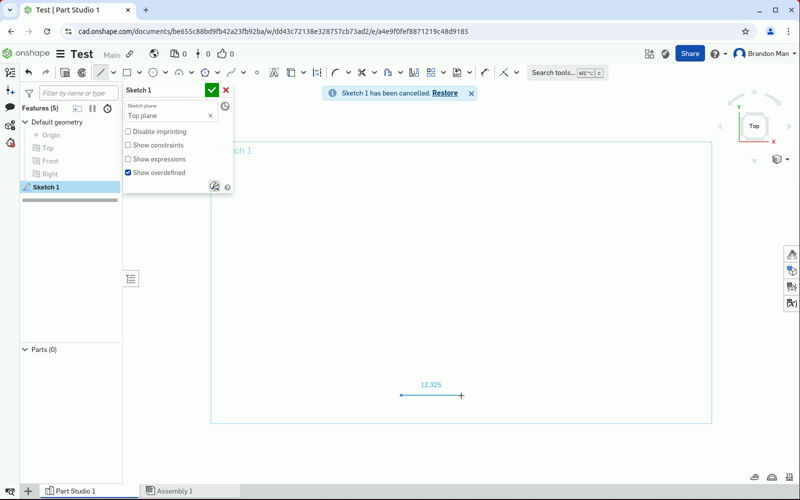
key_down(shift)
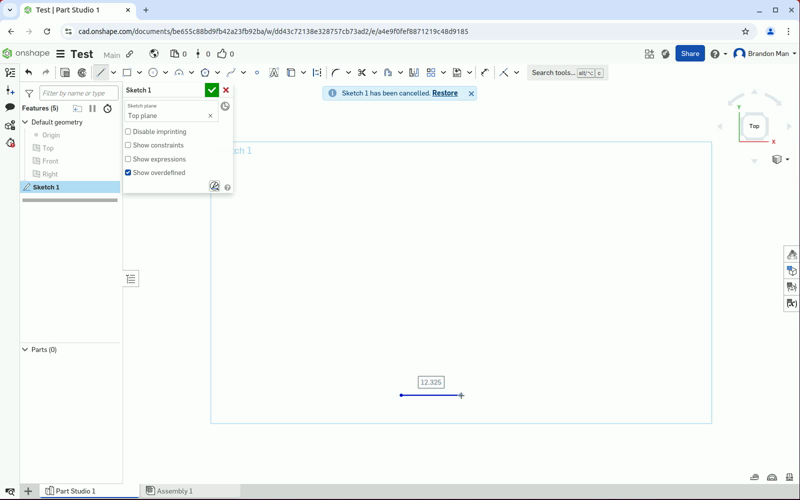
mouse_move(461, 282)
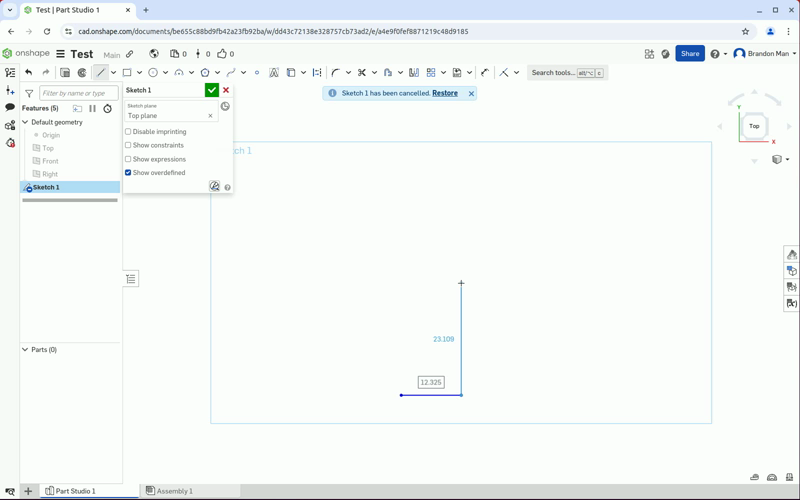
click(461, 282)
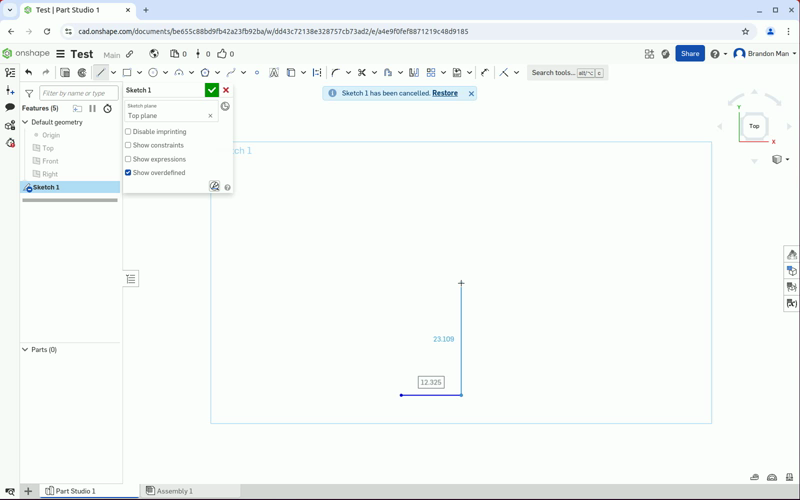
key_up(shift)
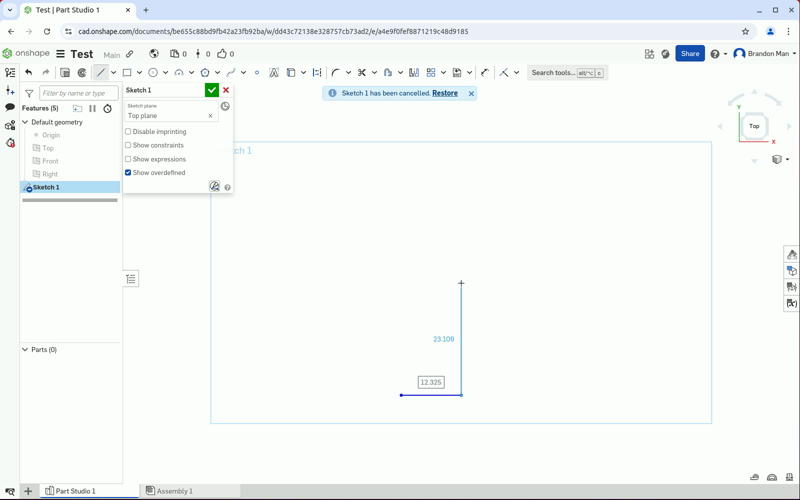
key_down(shift)
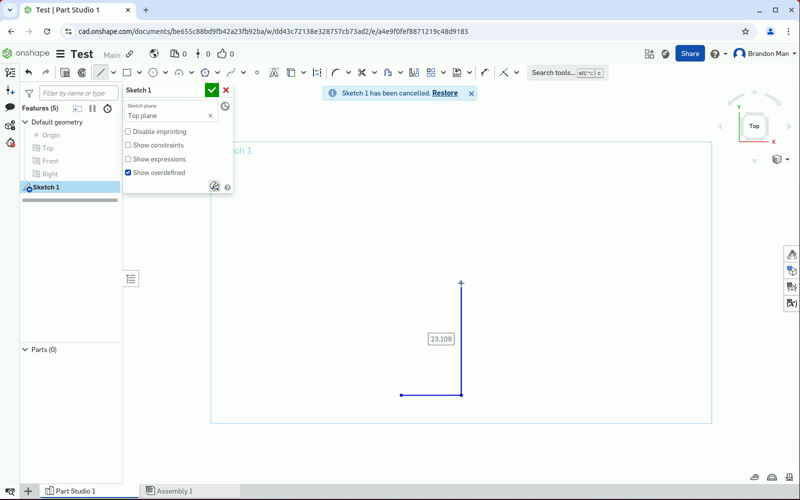
mouse_move(401, 282)
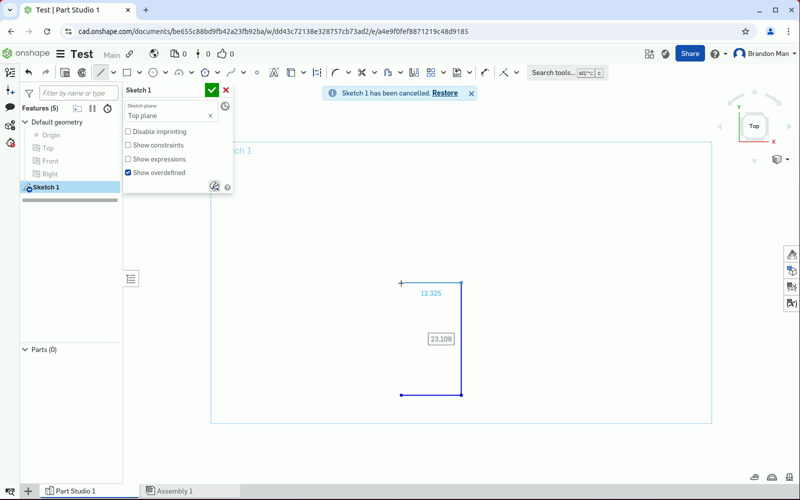
click(401, 282)
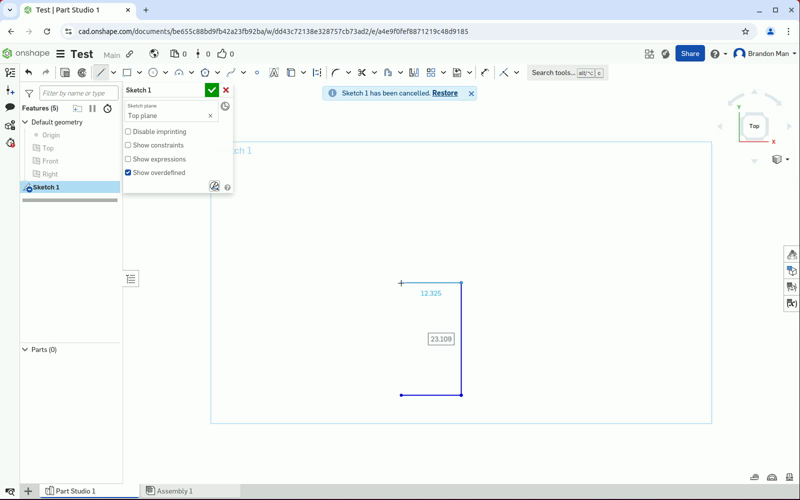
key_up(shift)
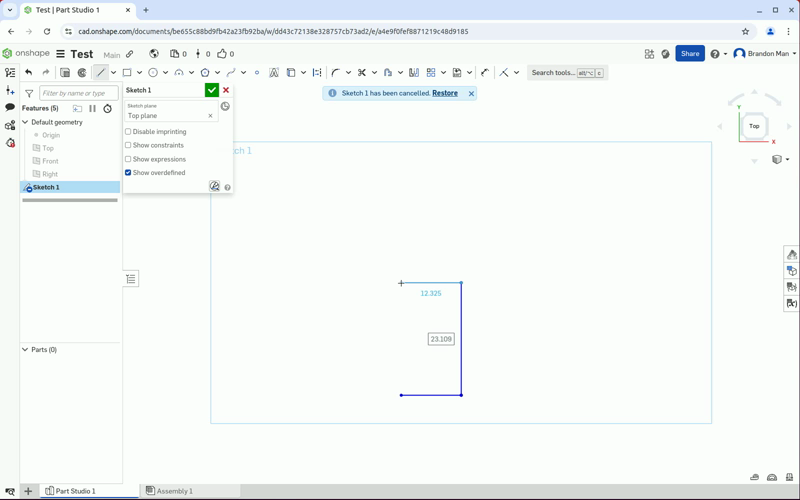
key_down(shift)
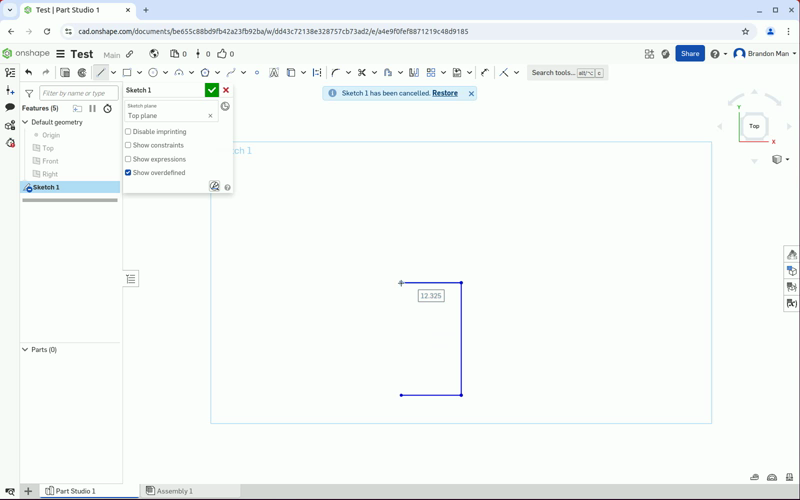
mouse_move(401, 395)
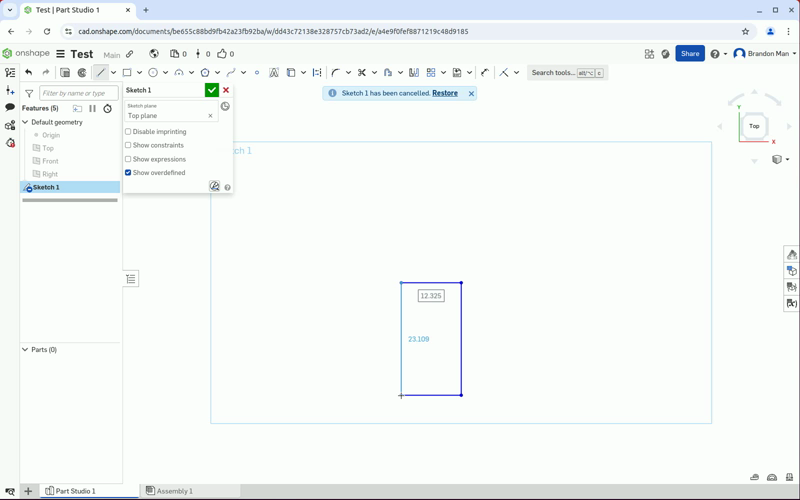
key_up(shift)
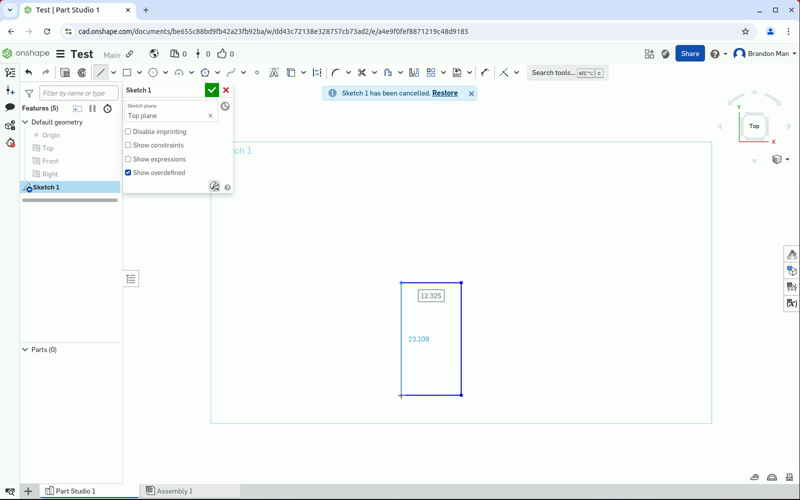
click(401, 395)
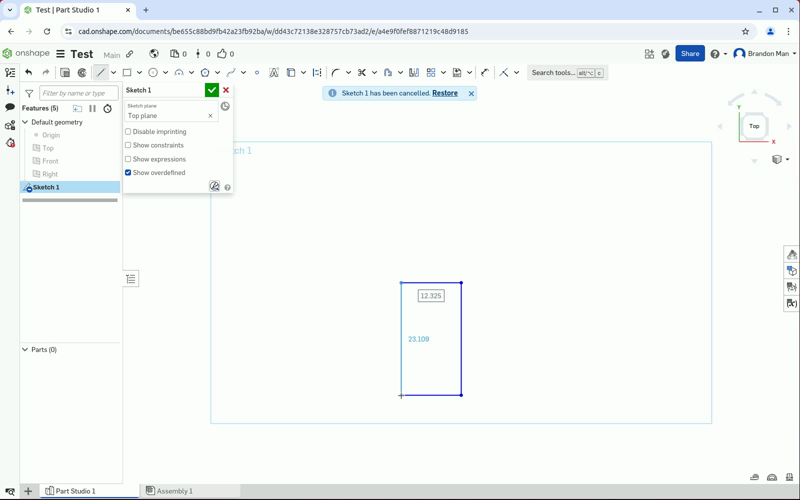
key(esc)
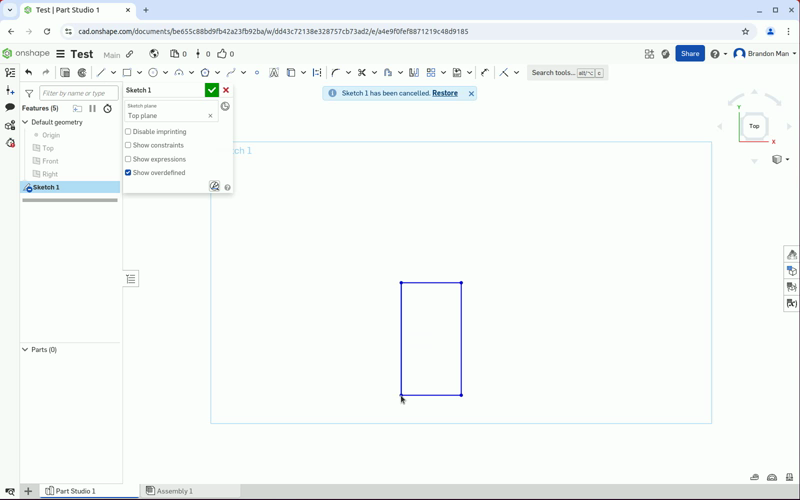
mouse_move(412, 384)
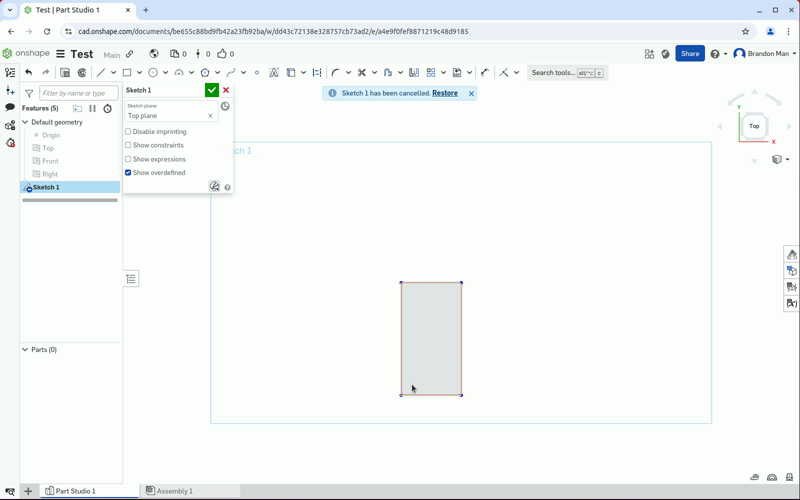
click(412, 384)
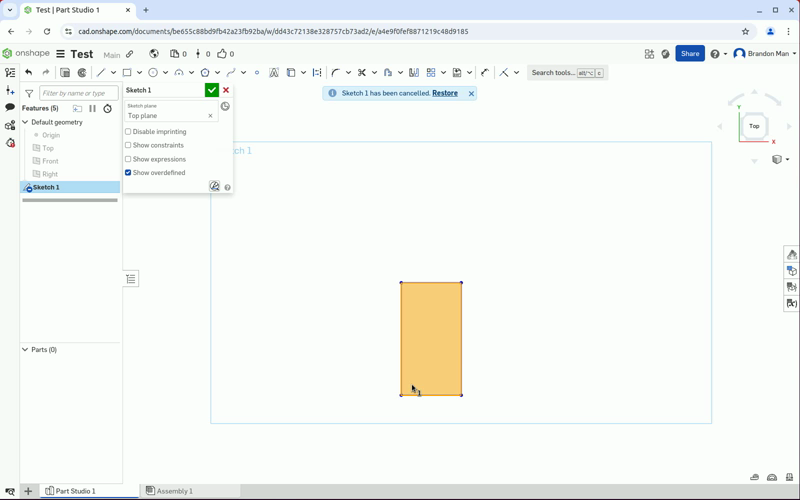
mouse_move(73, 352)
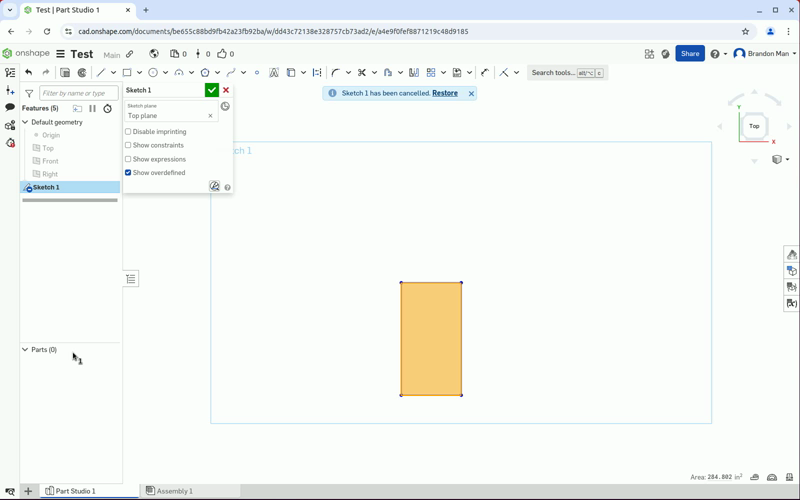
key(shift+y)
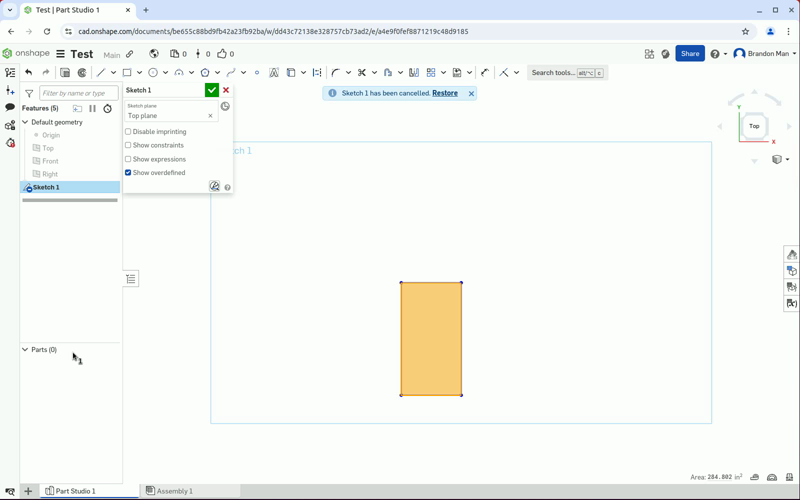
key(shift+e)
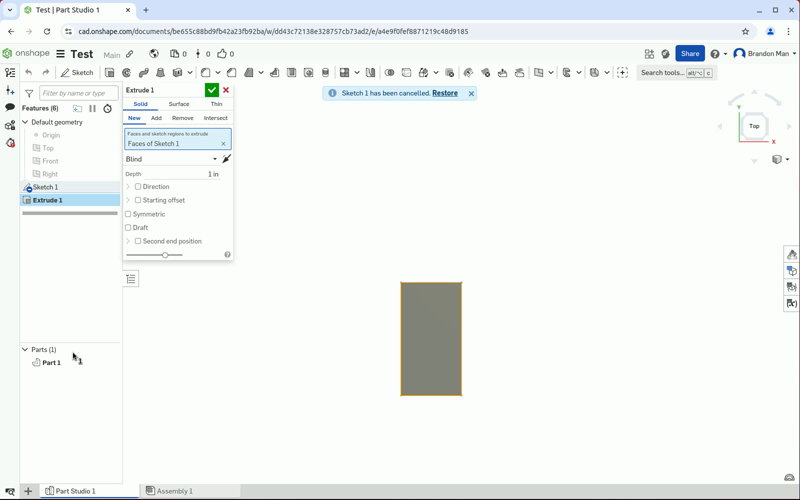
mouse_move(143, 106)
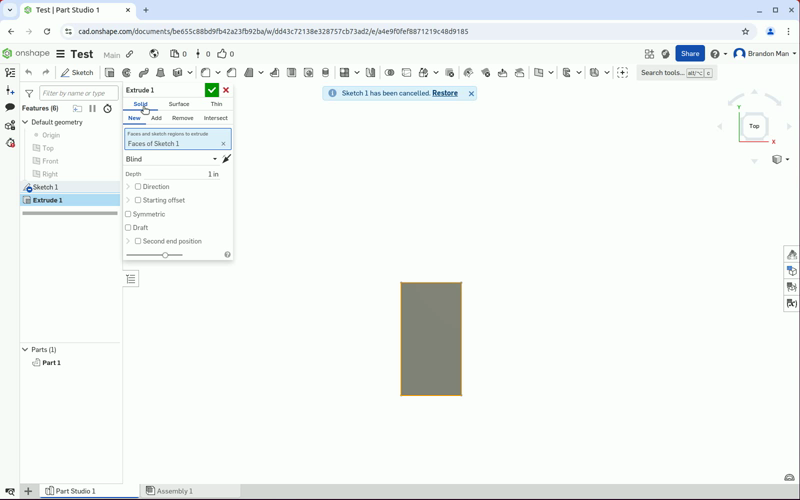
click(143, 106)
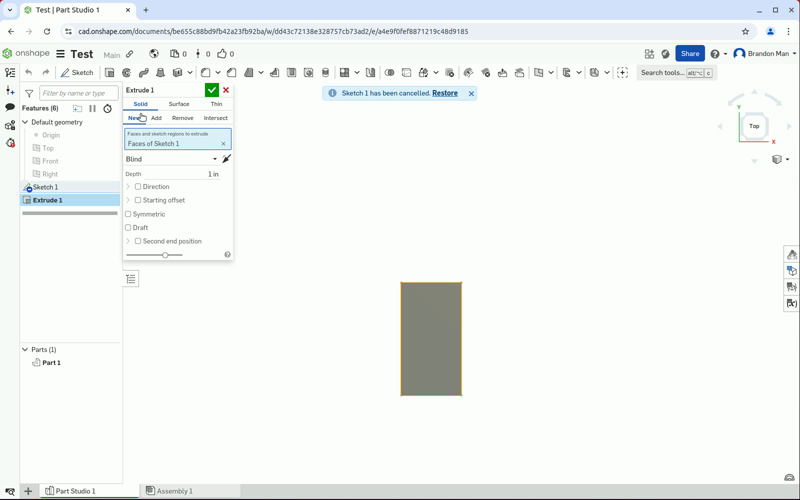
mouse_move(137, 120)
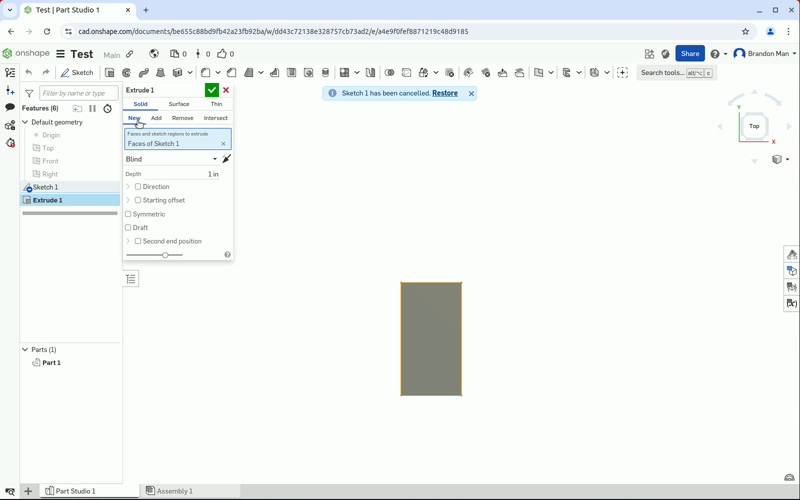
click(137, 120)
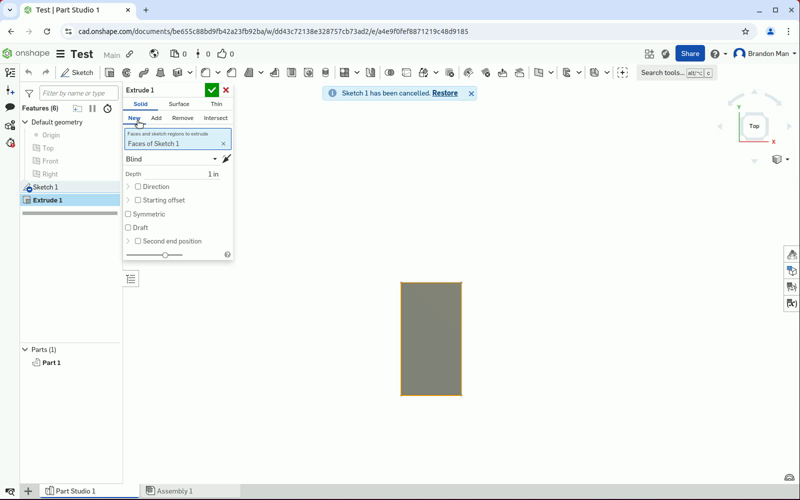
key(tab, 4)
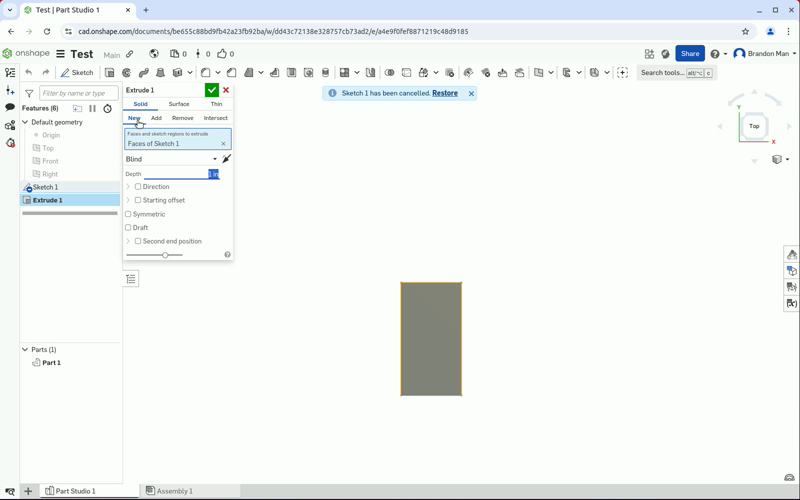
text(2.407)
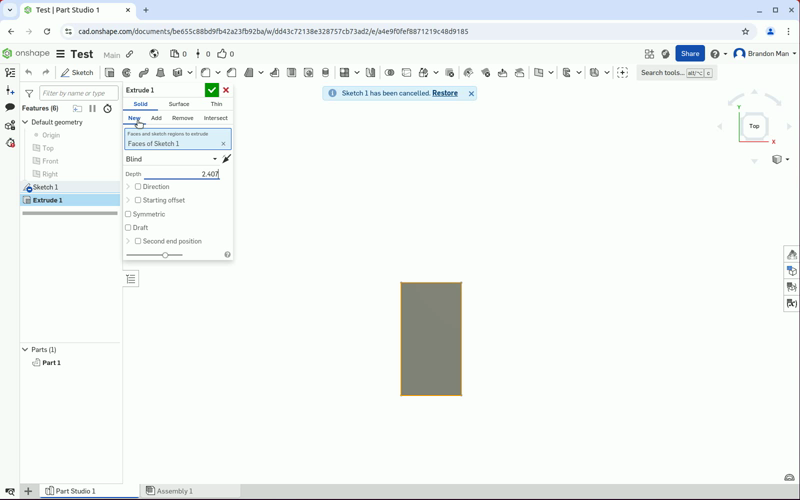
key(enter)
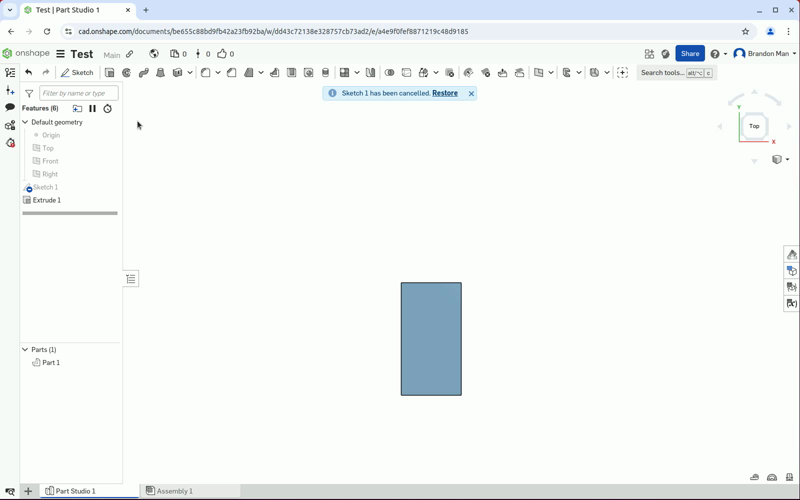
key(shift+h)
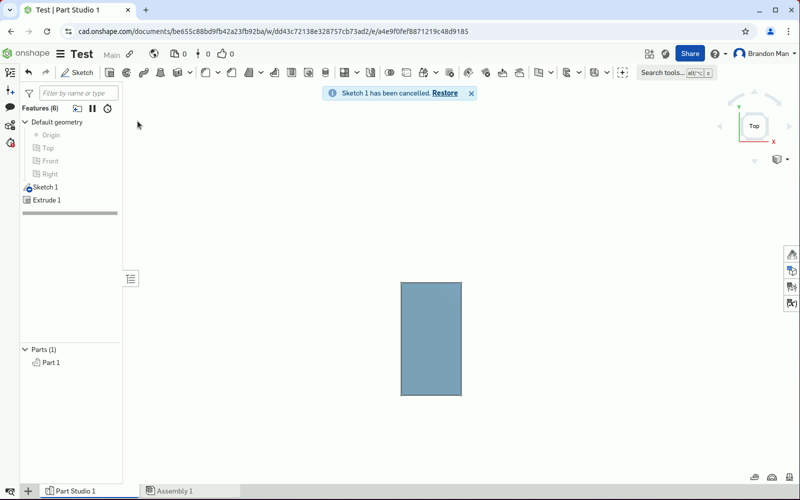
key(shift+h)
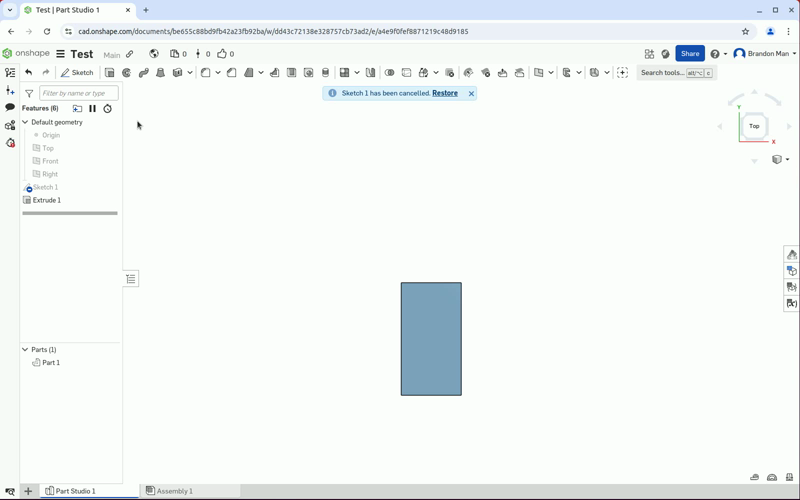
mouse_move(73, 189)
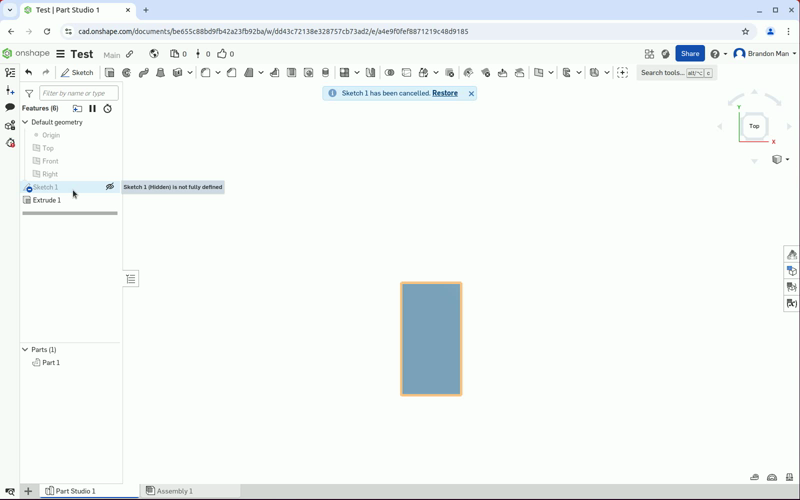
click(73, 189)
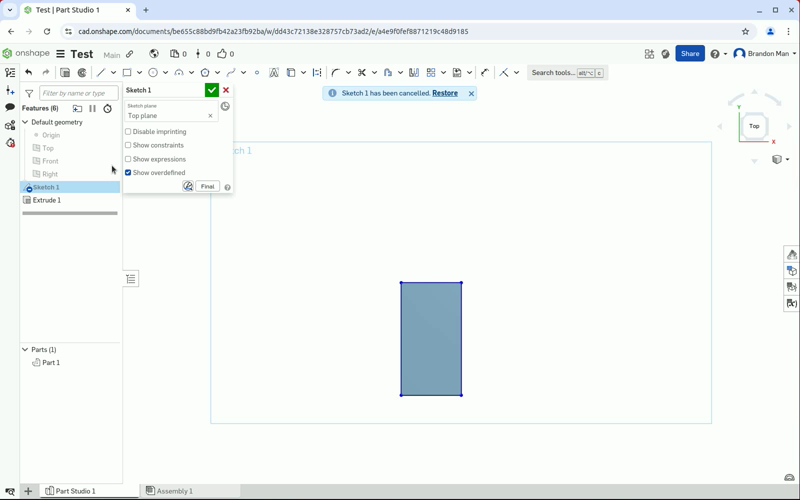
mouse_move(229, 92)
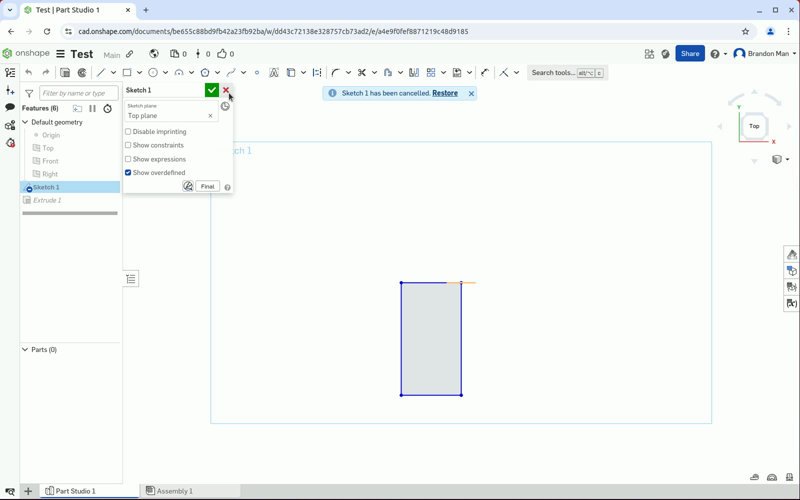
click(229, 92)
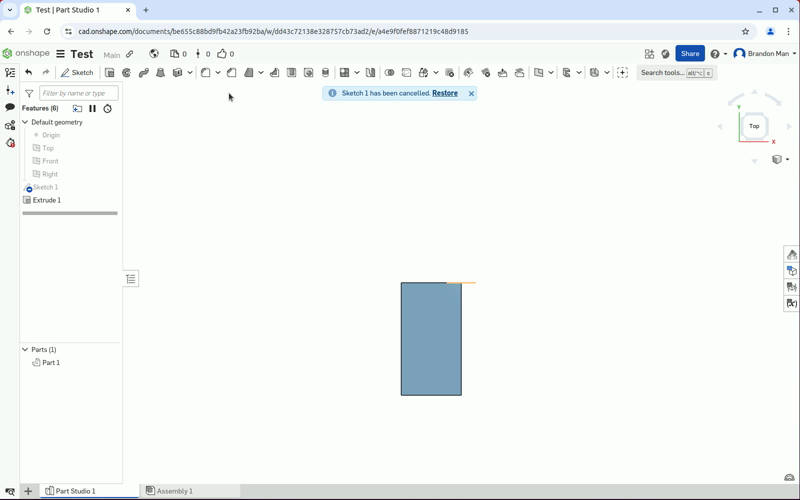
mouse_move(541, 75)
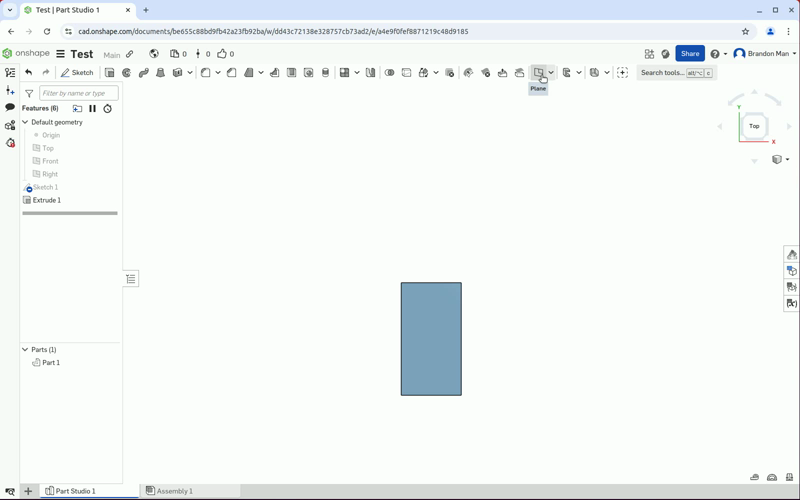
click(541, 75)
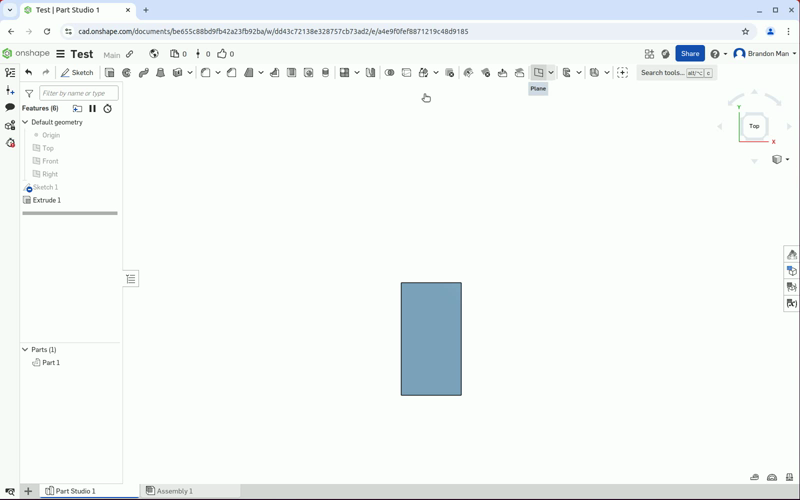
mouse_move(73, 150)
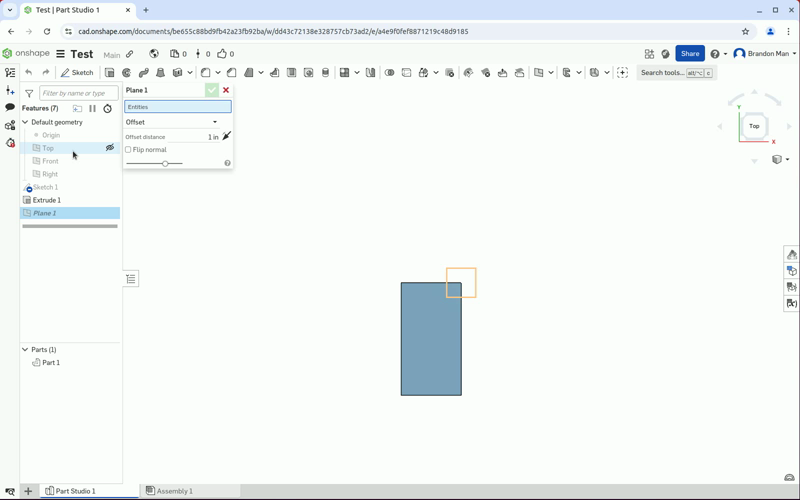
click(73, 150)
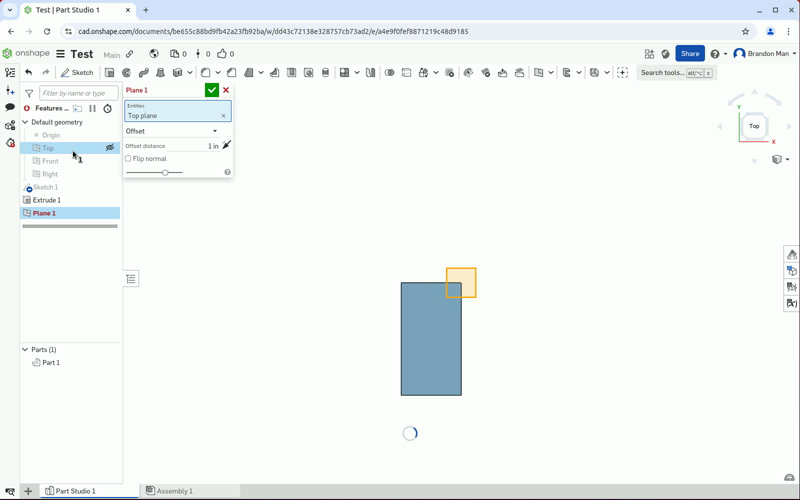
key(tab, 2)
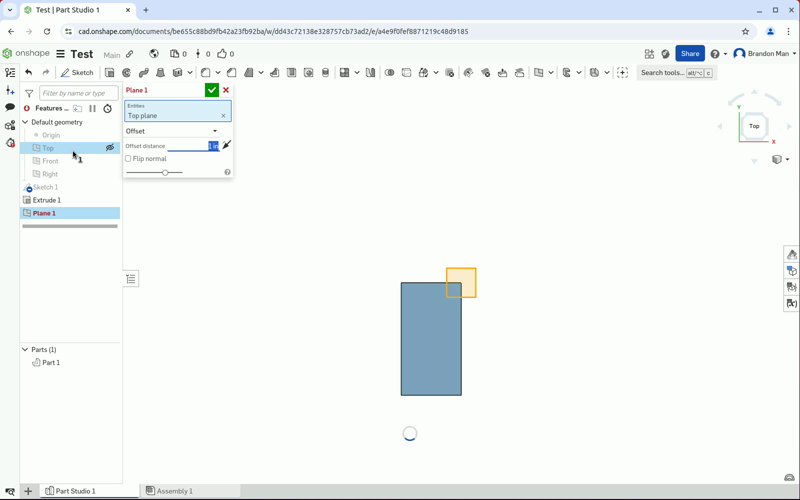
text(2.403)
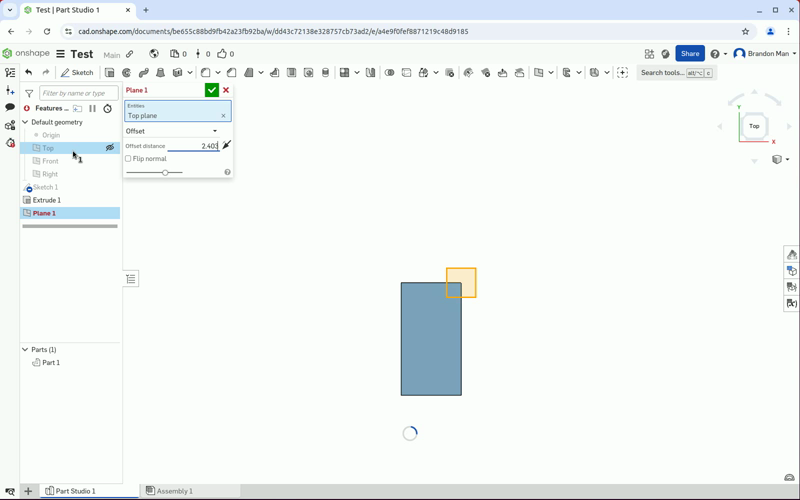
key(enter, 2)
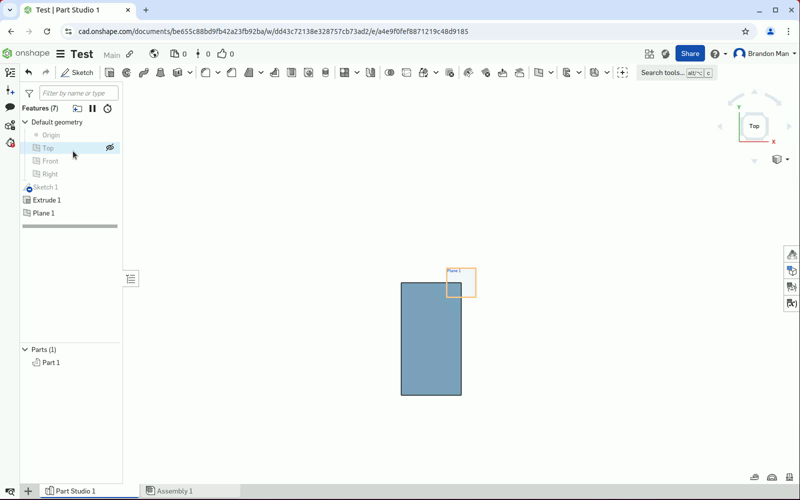
key(shift+s)
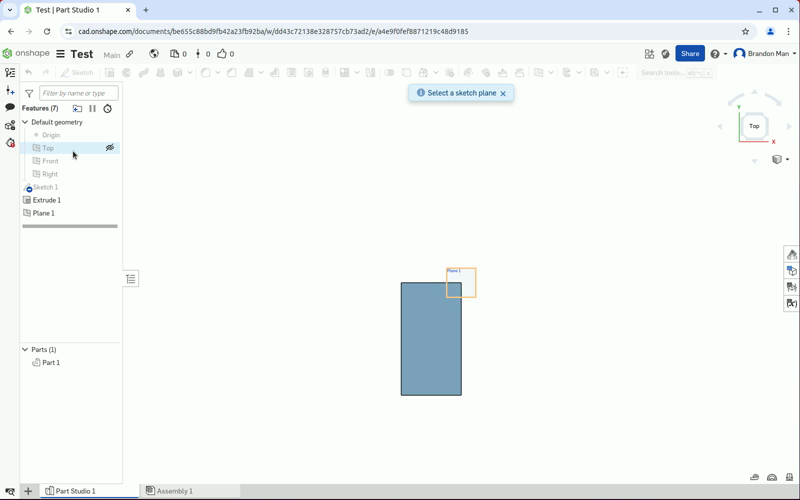
mouse_move(73, 215)
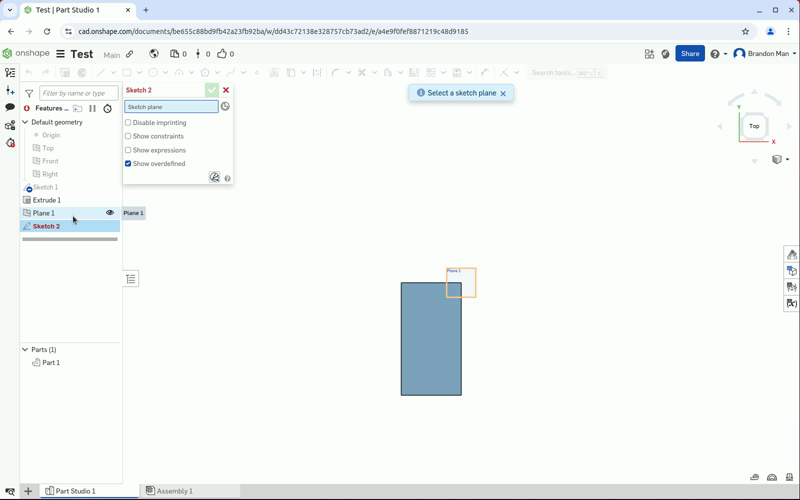
click(73, 215)
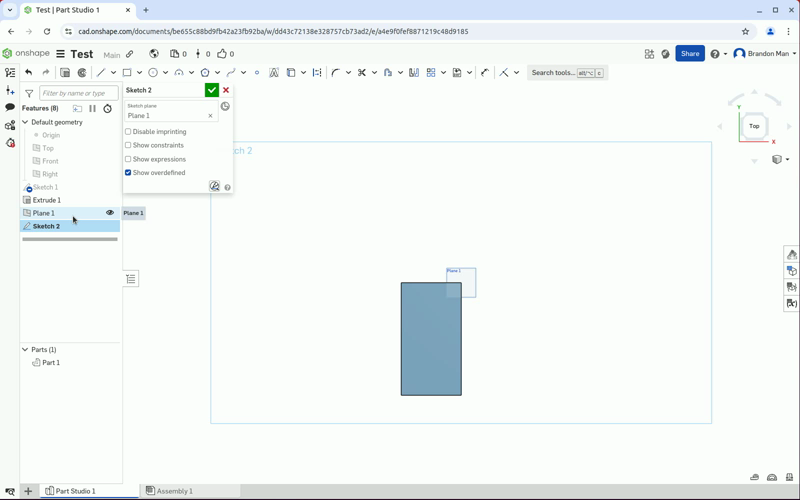
mouse_move(73, 352)
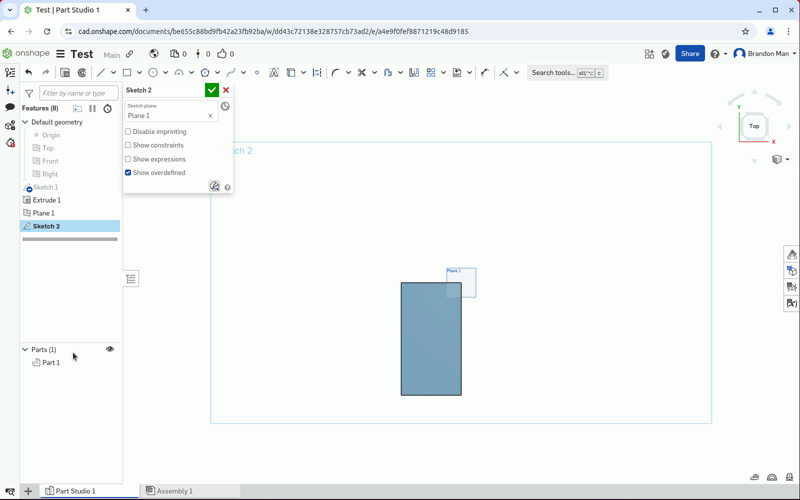
key(y)
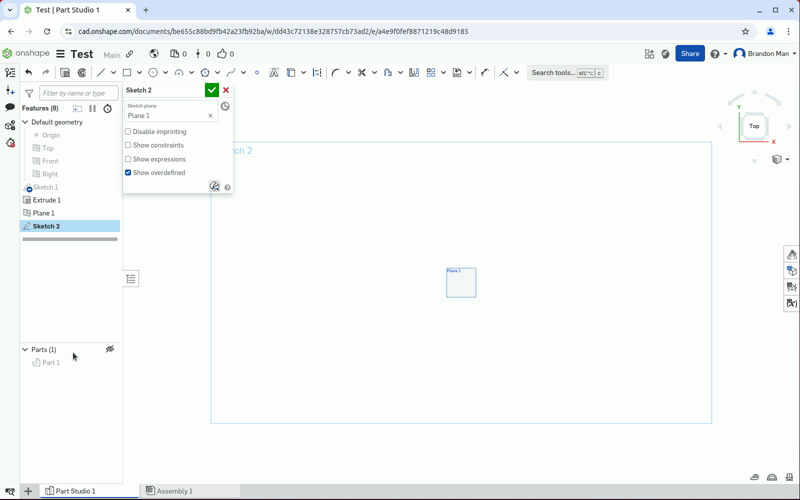
key(l)
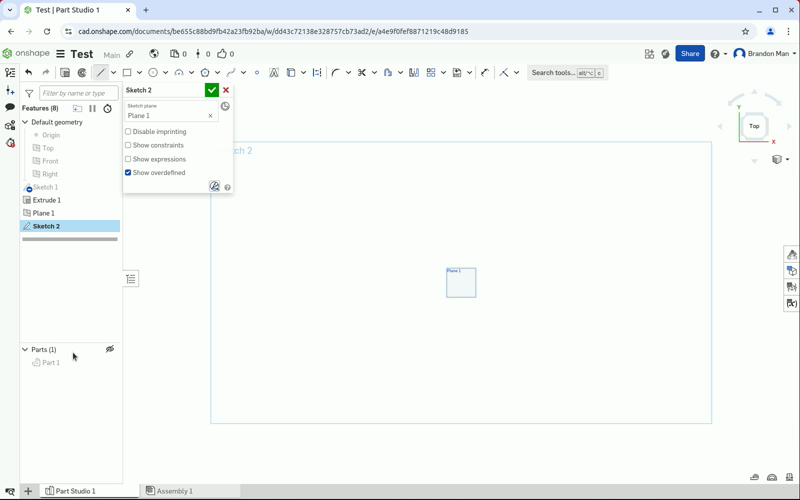
key_down(shift)
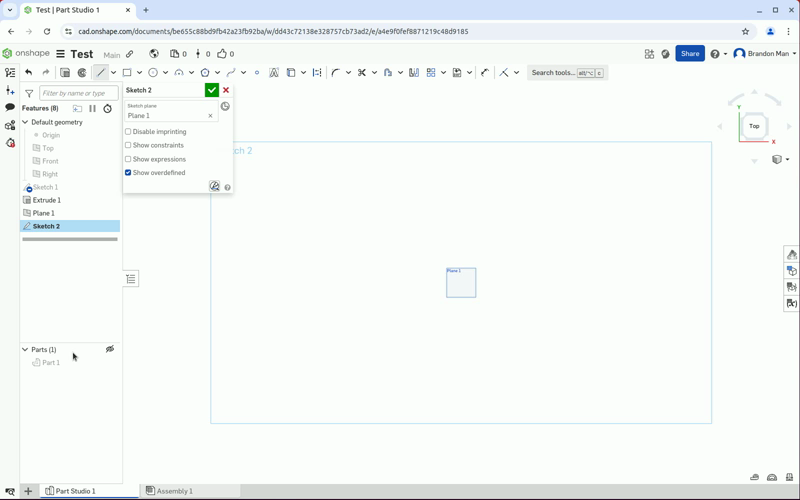
mouse_move(406, 389)
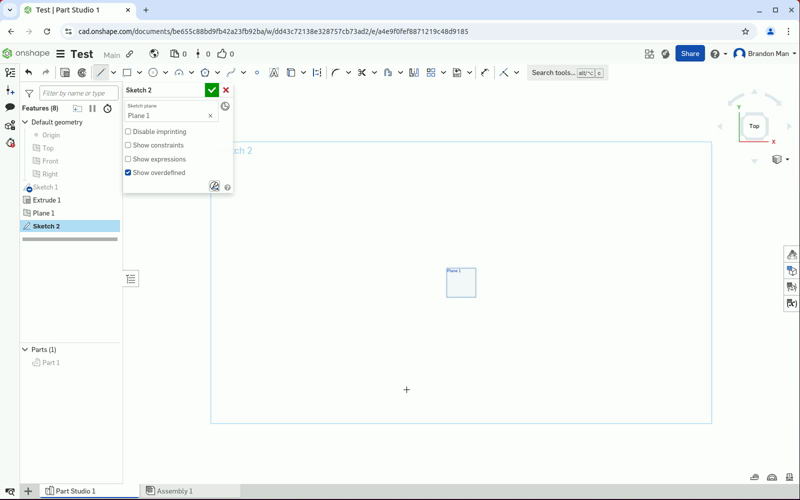
click(406, 389)
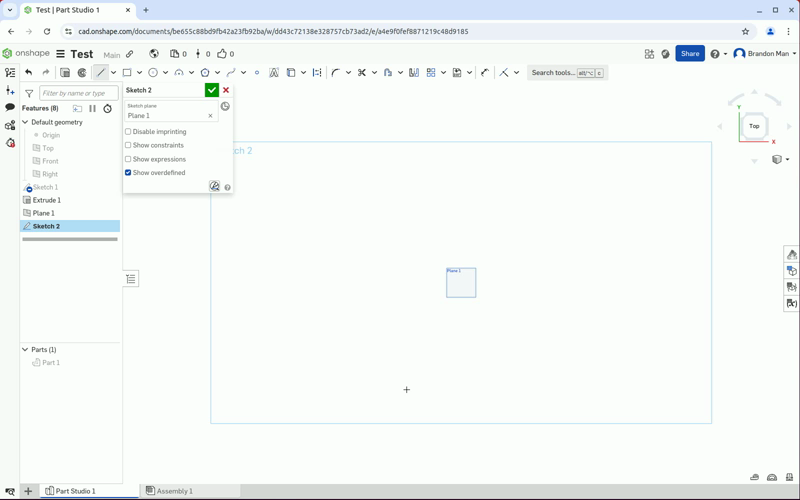
key_up(shift)
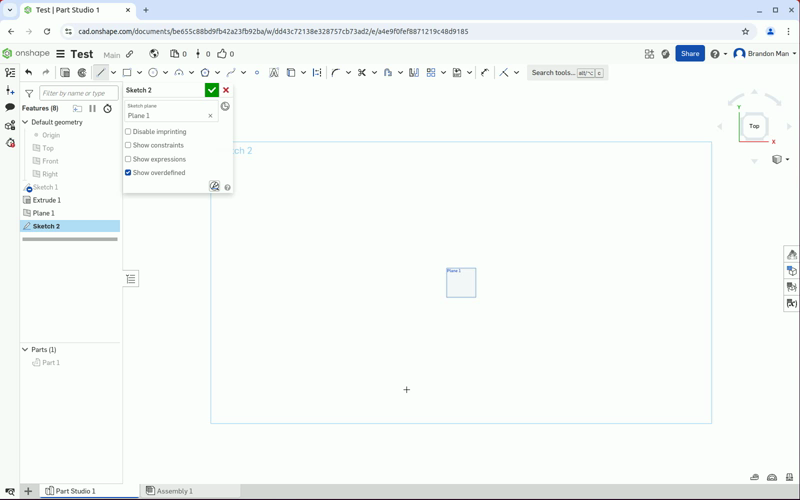
key_down(shift)
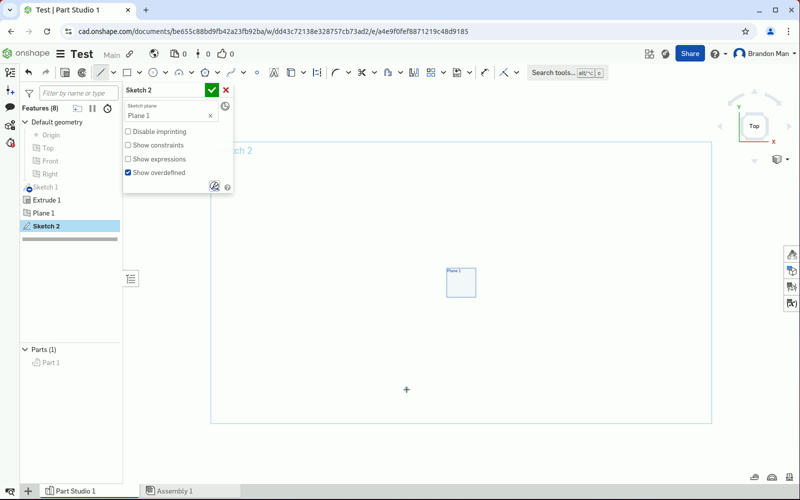
mouse_move(436, 389)
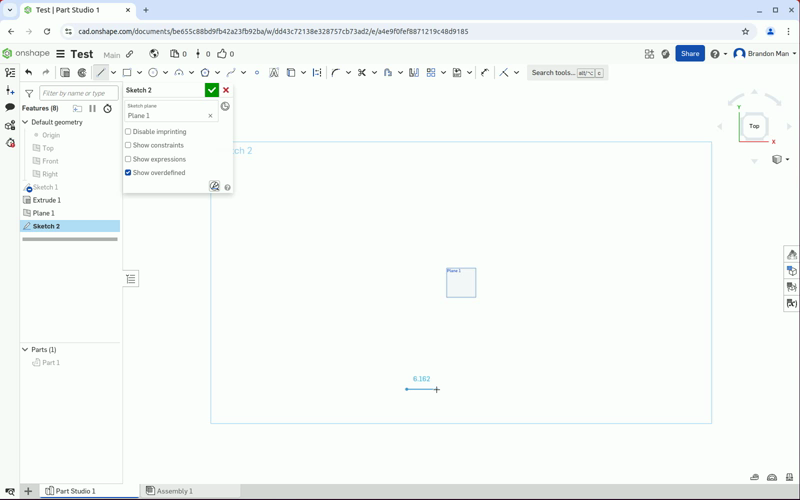
mouse_move(455, 389)
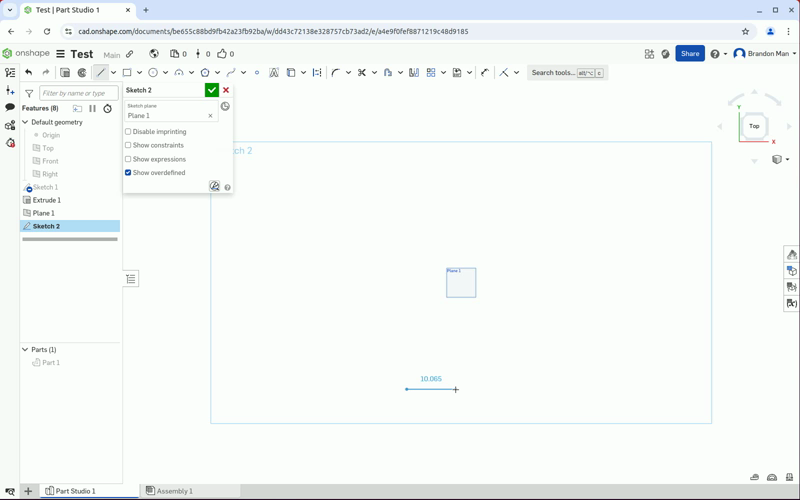
click(455, 389)
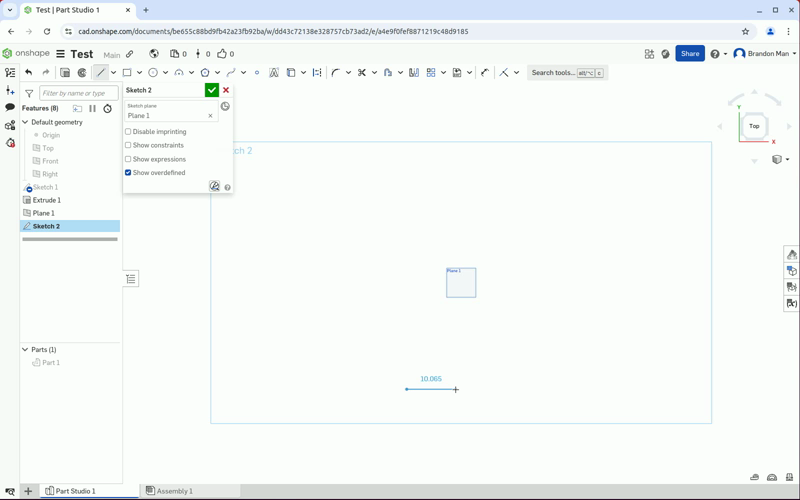
key_up(shift)
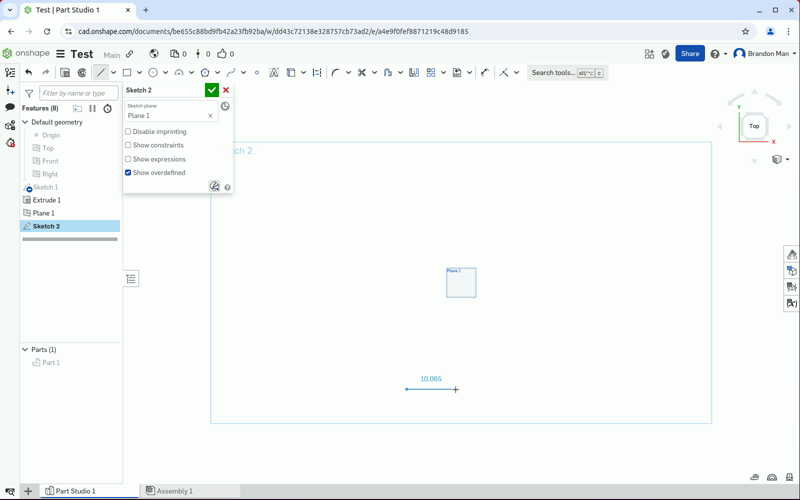
key_down(shift)
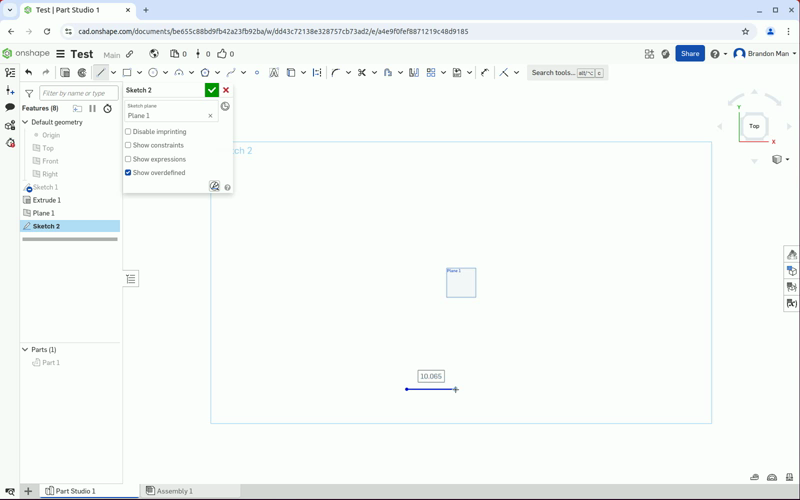
mouse_move(455, 288)
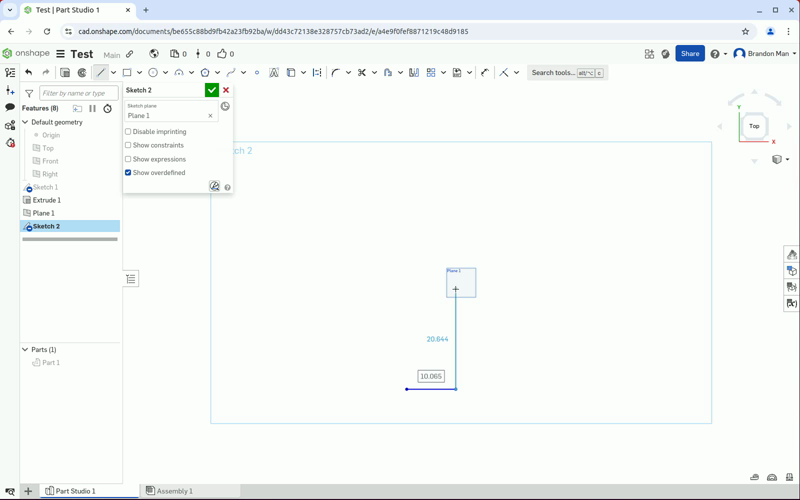
click(455, 288)
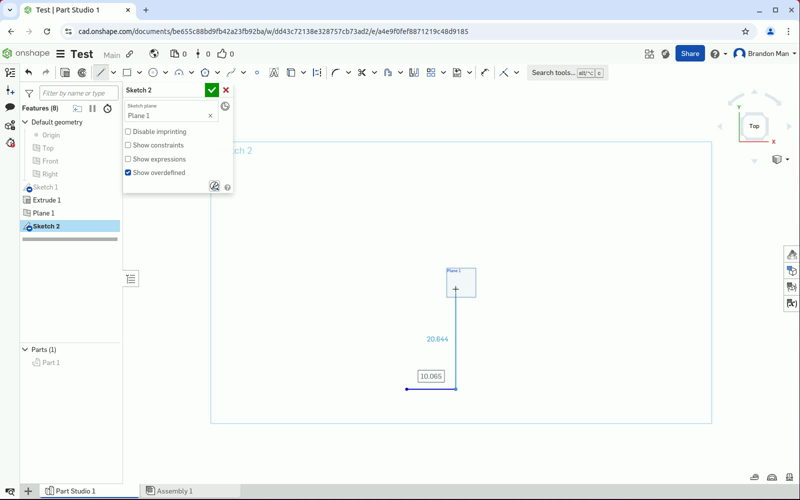
key_up(shift)
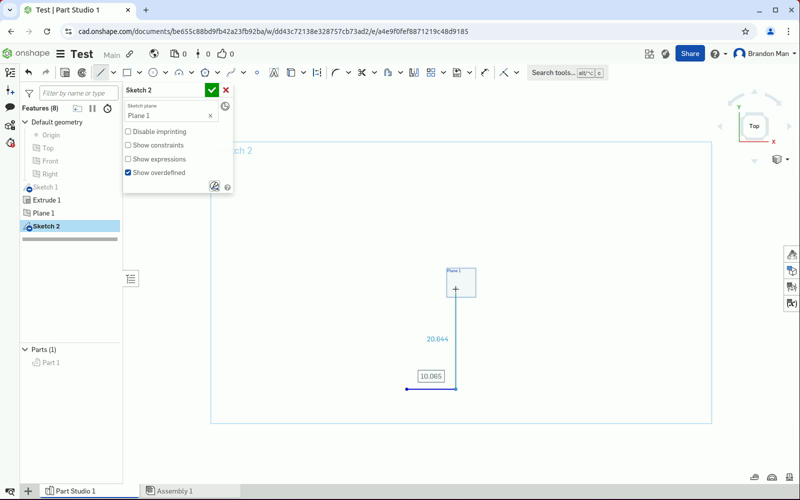
key_down(shift)
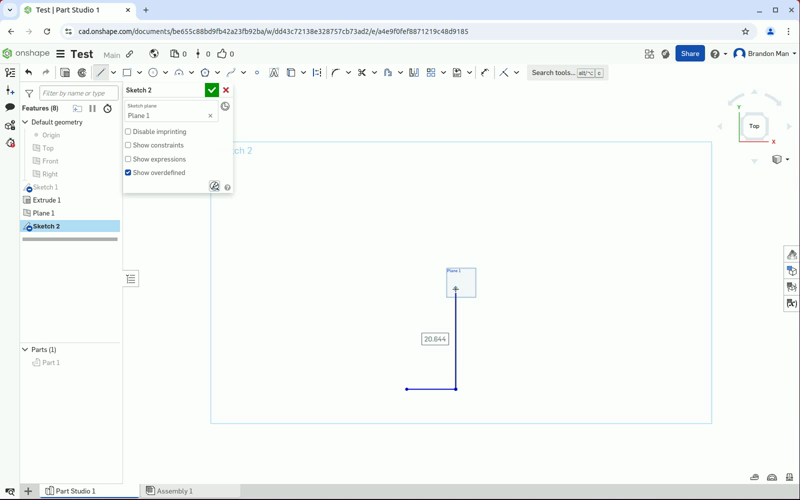
mouse_move(485, 288)
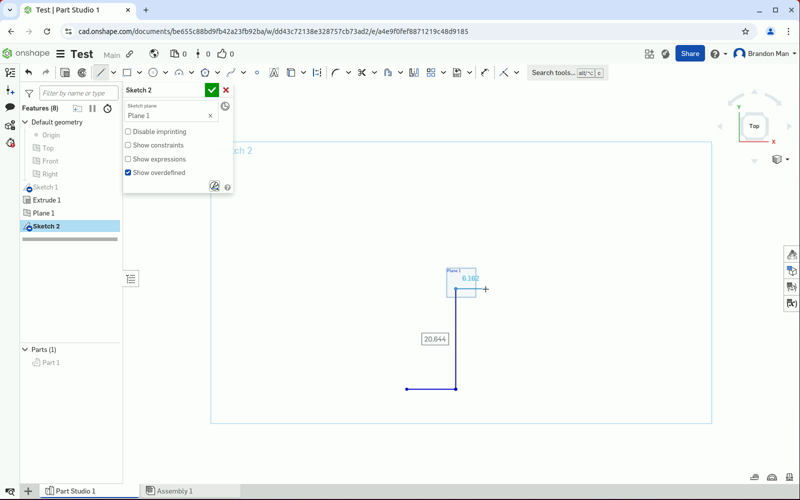
mouse_move(406, 288)
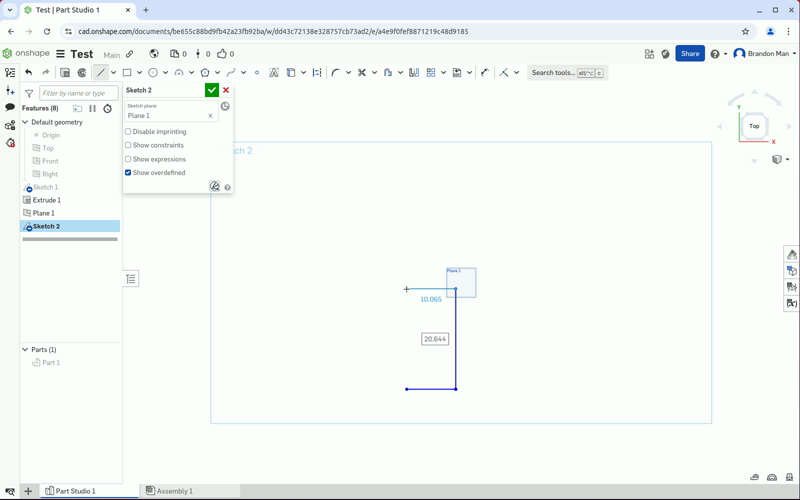
click(406, 288)
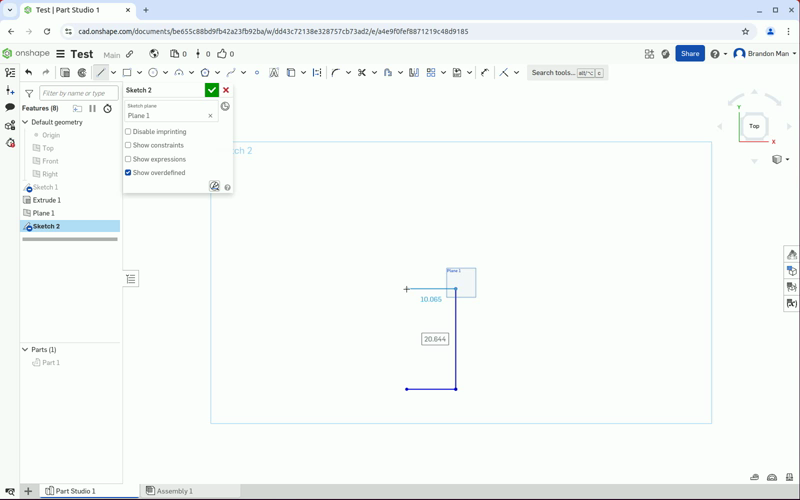
key_up(shift)
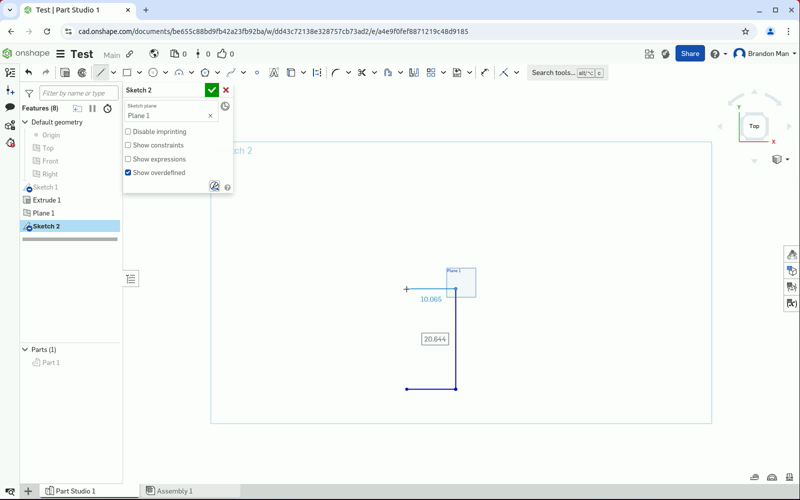
key_down(shift)
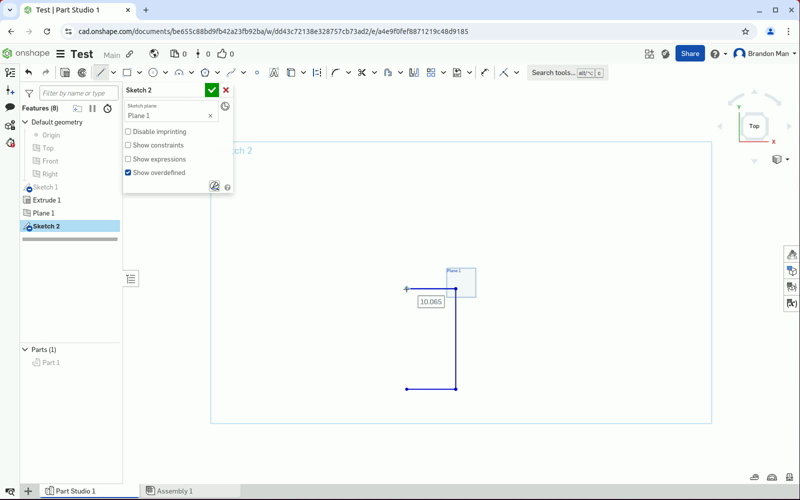
mouse_move(406, 389)
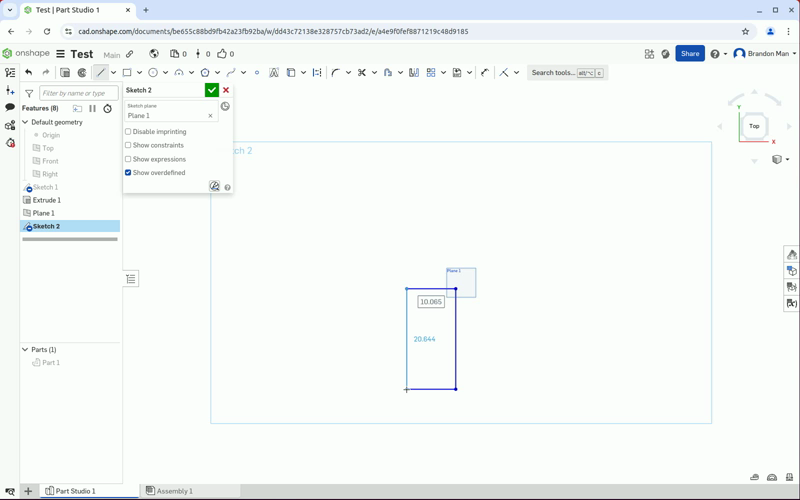
key_up(shift)
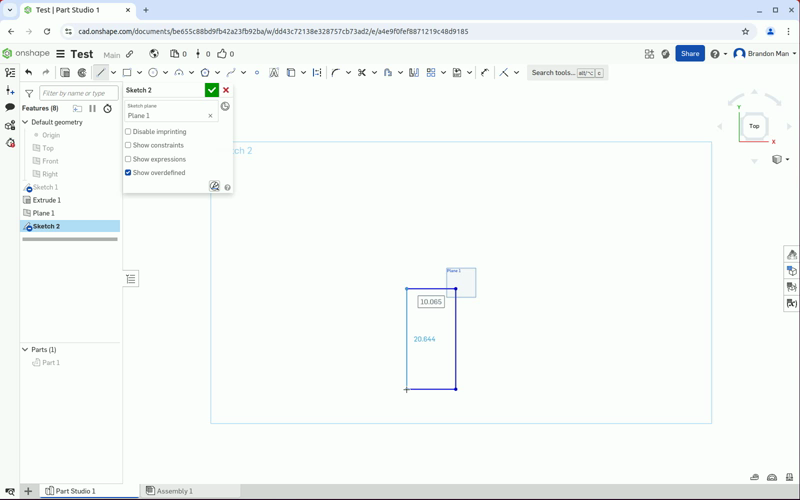
click(406, 389)
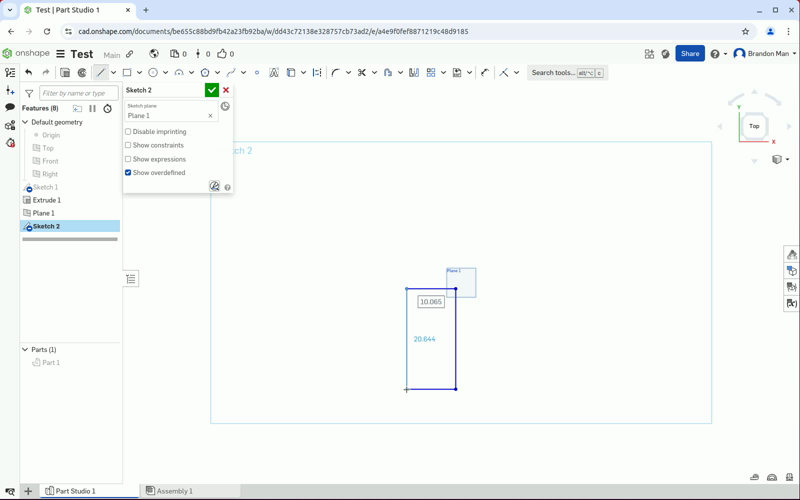
key(esc)
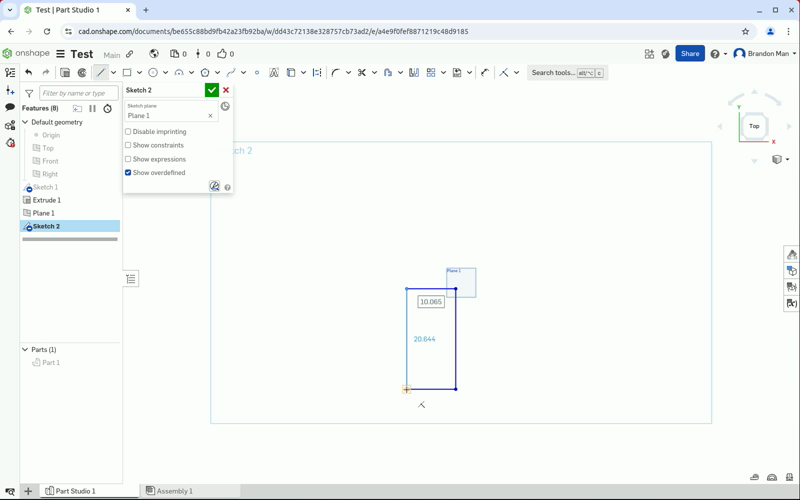
mouse_move(422, 306)
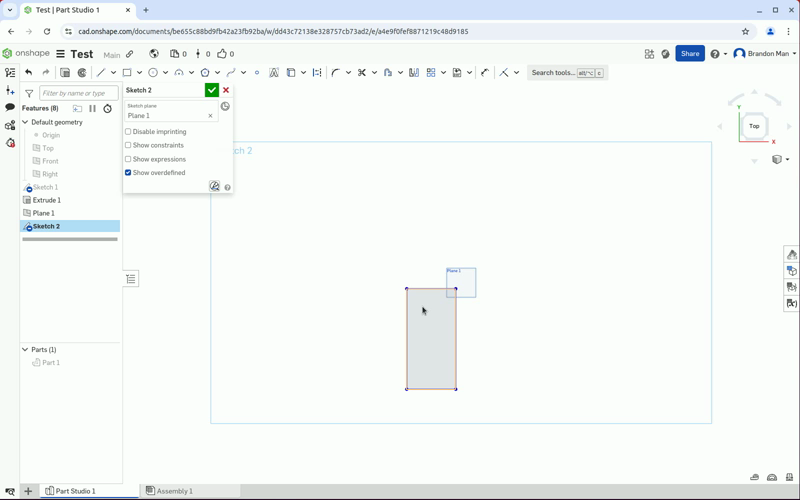
click(422, 306)
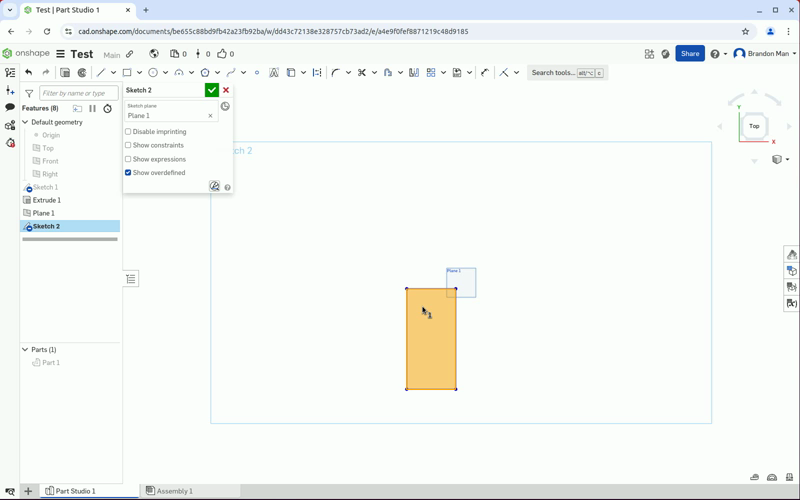
mouse_move(73, 352)
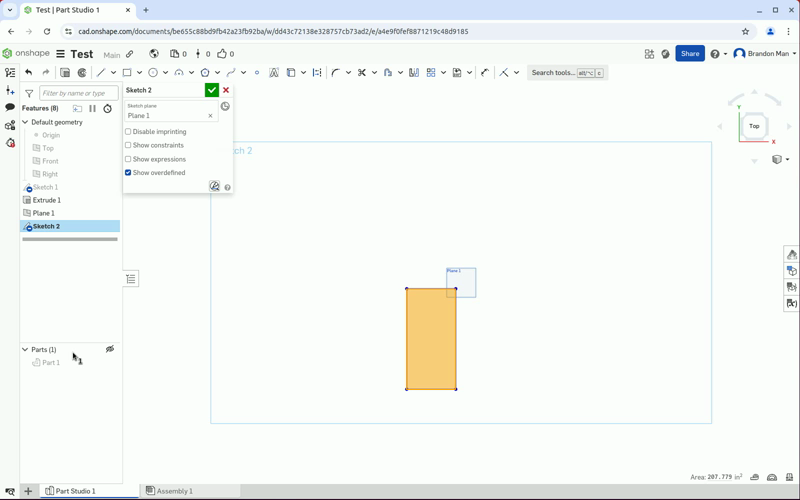
key(shift+y)
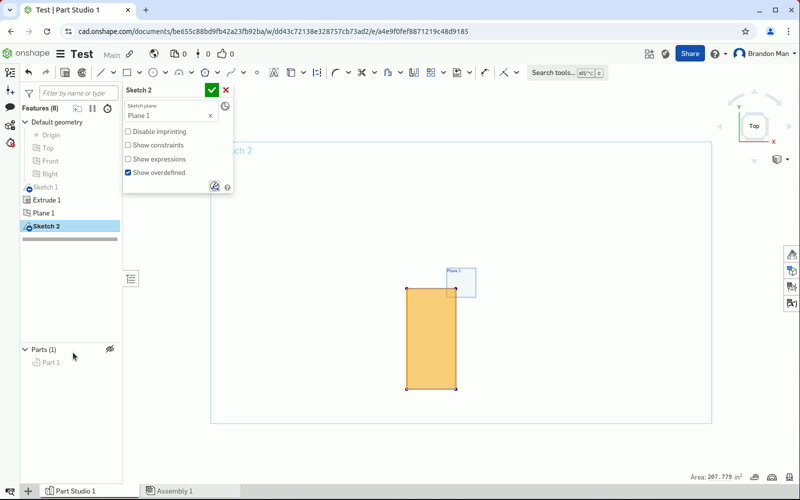
key(shift+e)
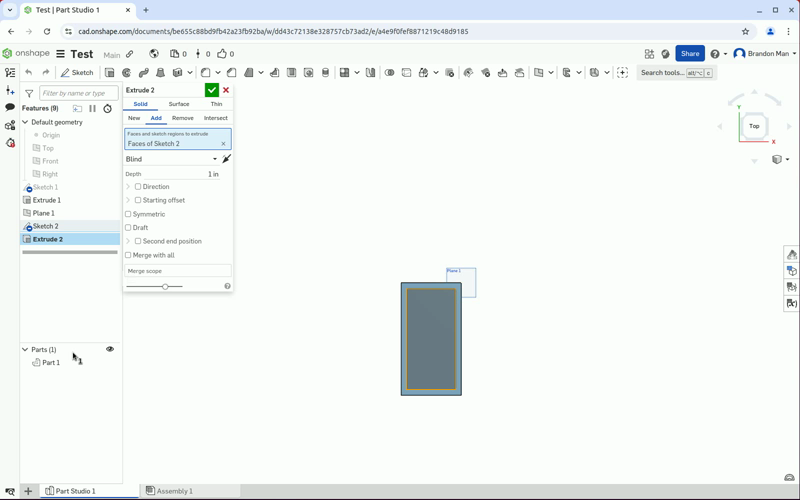
mouse_move(143, 106)
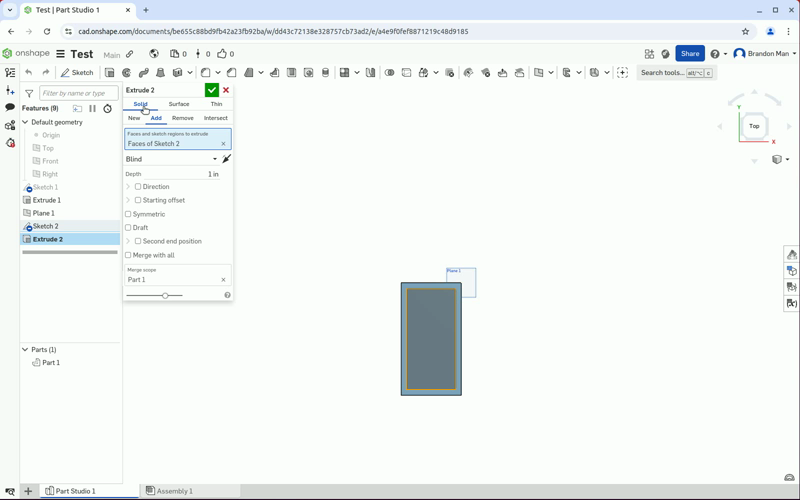
click(143, 106)
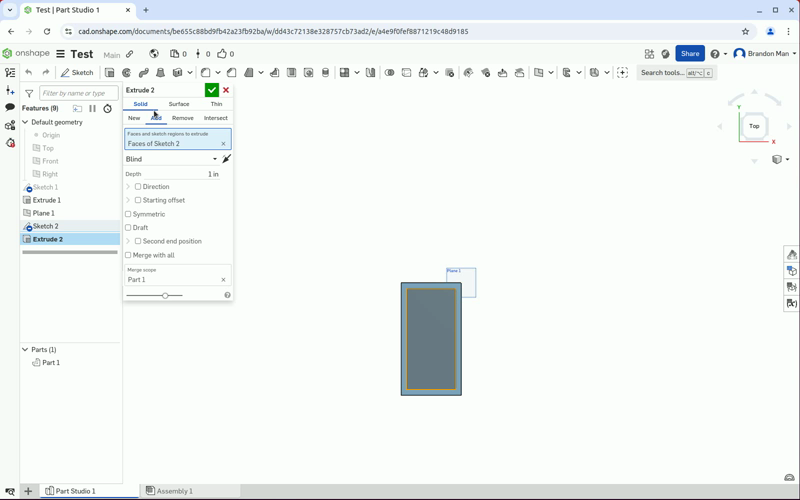
mouse_move(186, 120)
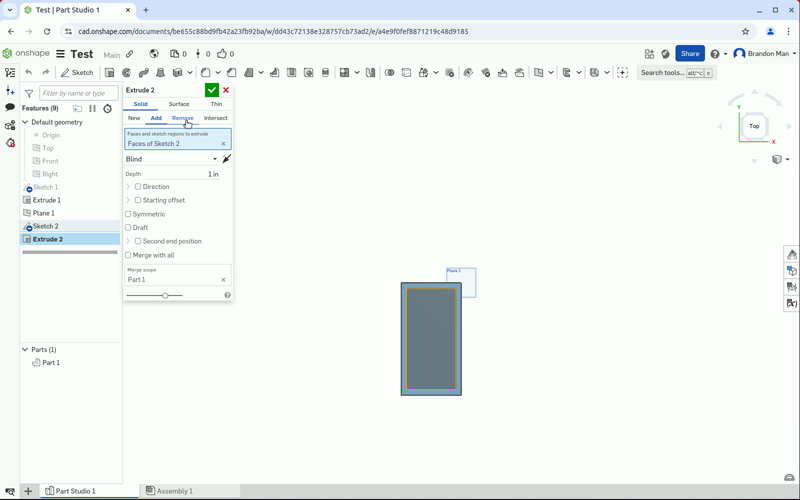
click(186, 120)
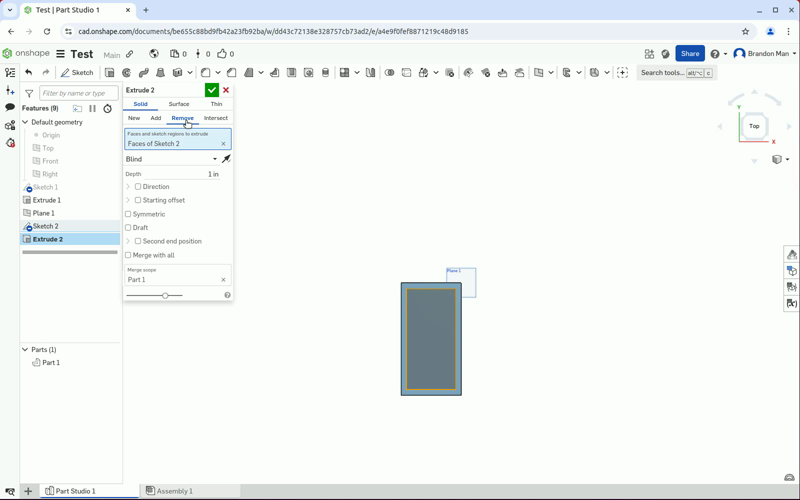
key(tab, 4)
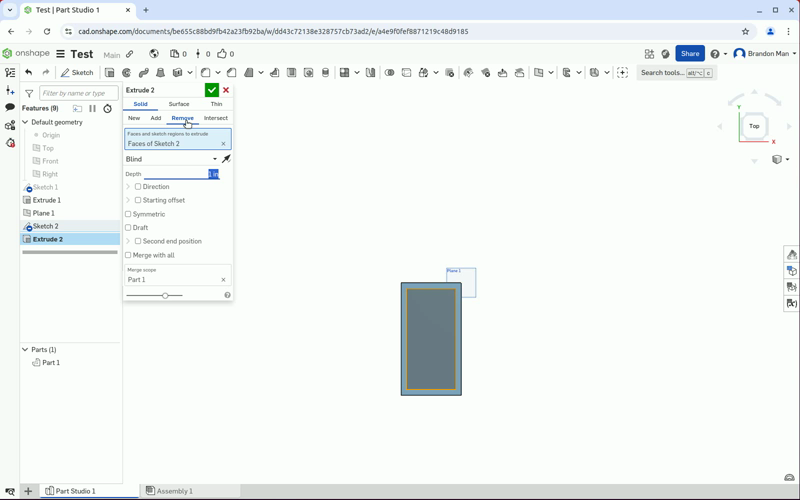
text(1.444)
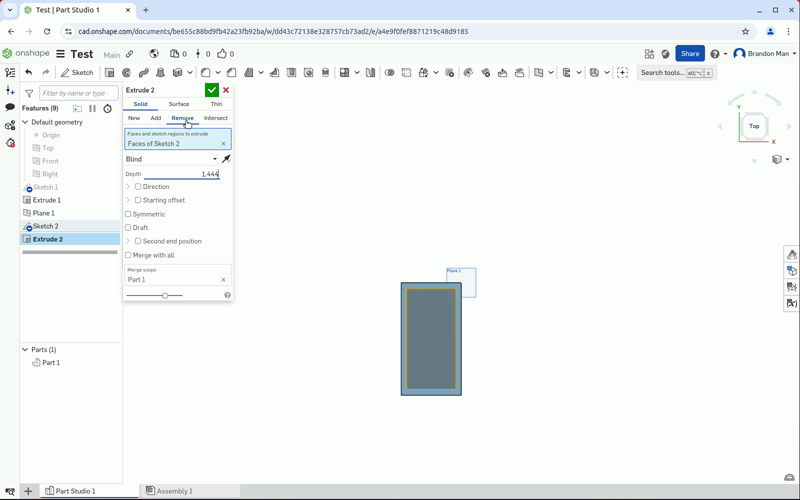
key(tab, 6)
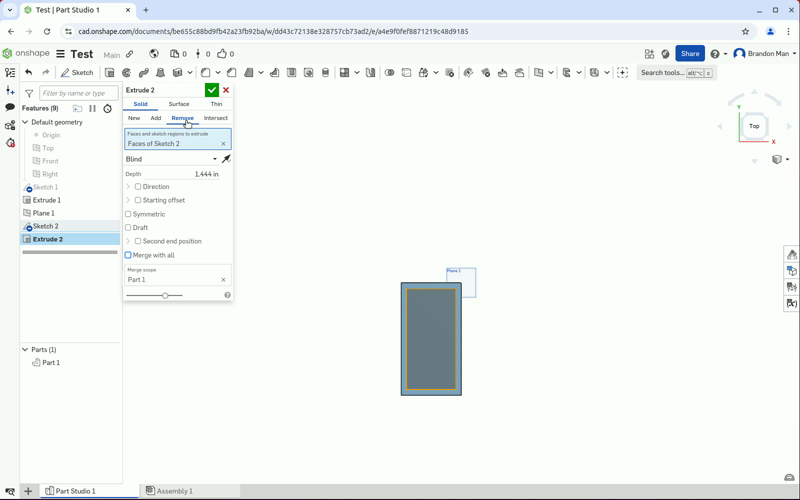
key(space)
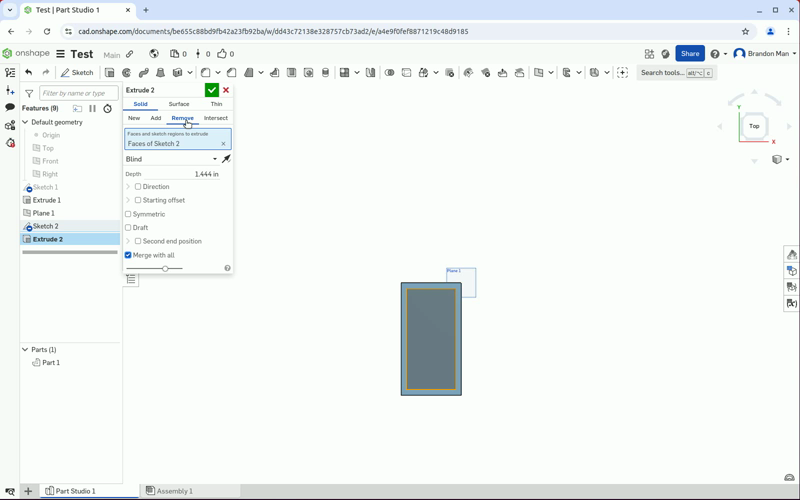
key(enter)
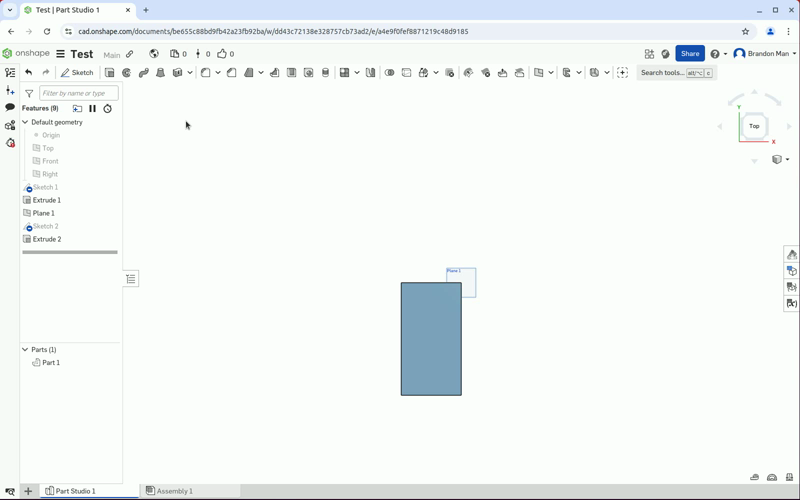
key(shift+h)
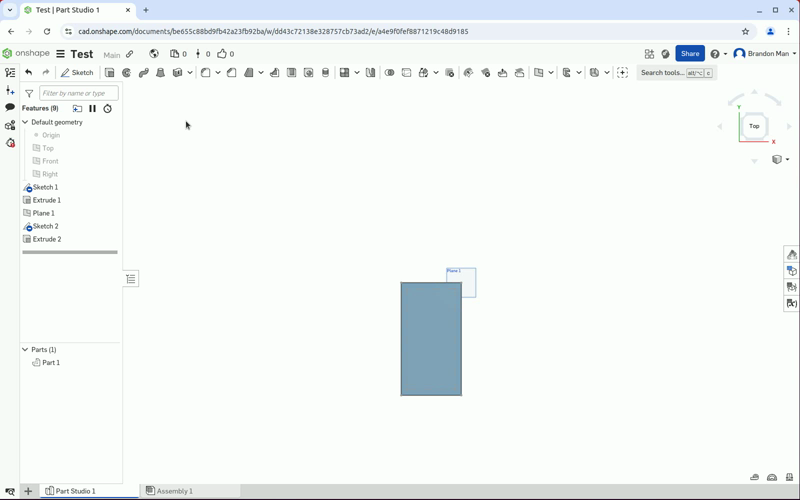
key(shift+h)
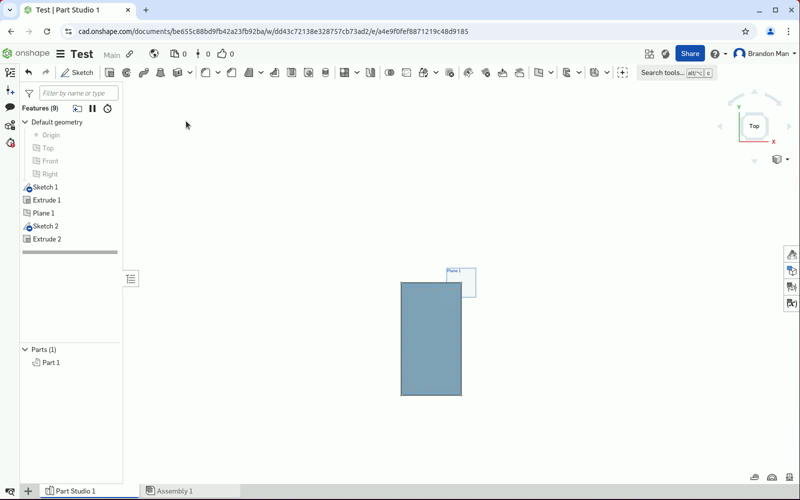
key(shift+7)
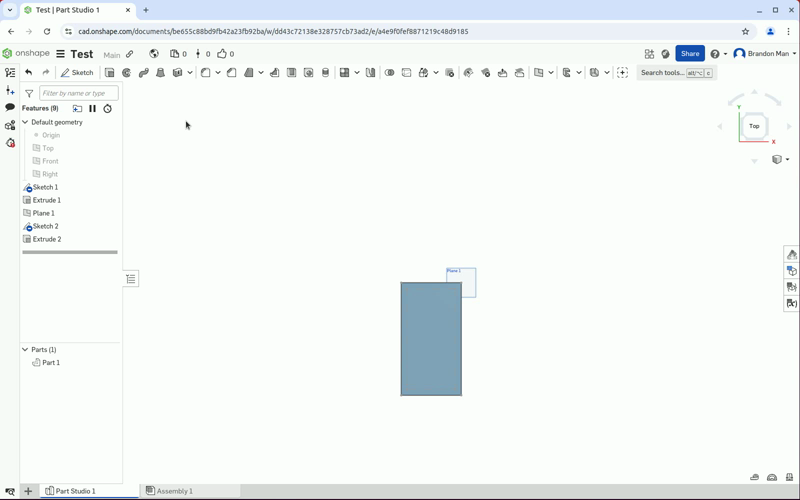
key(up, 3)
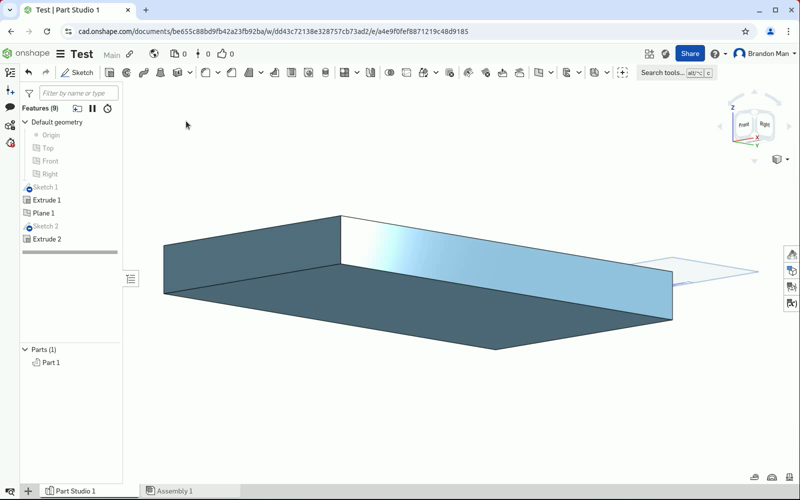
key(left, 3)
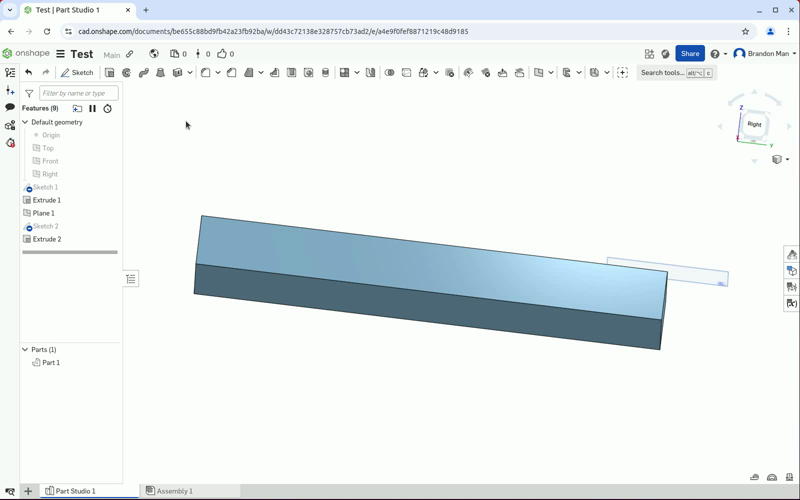
key(right, 3)
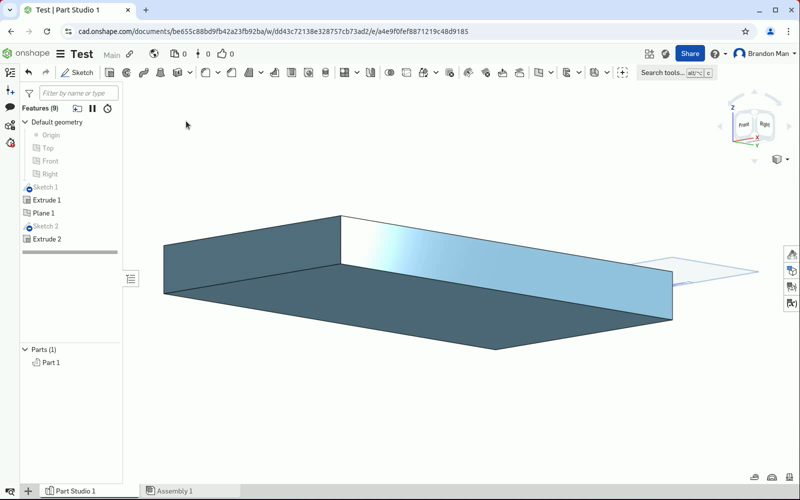
key(down, 3)
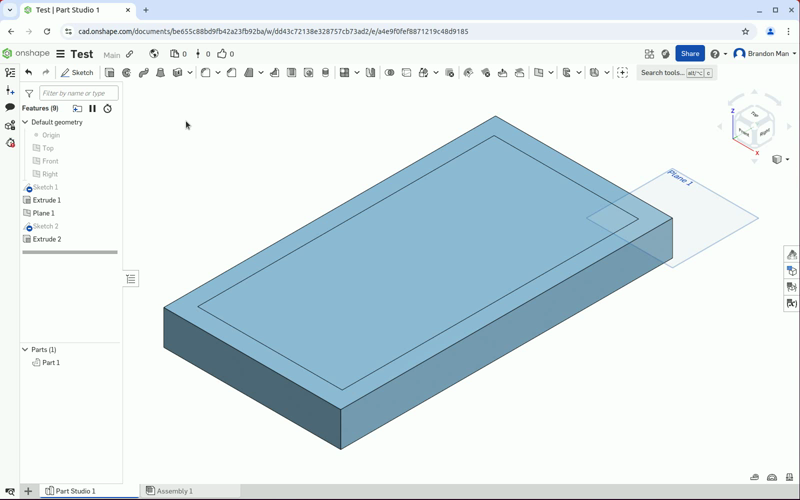
mouse_move(73, 189)
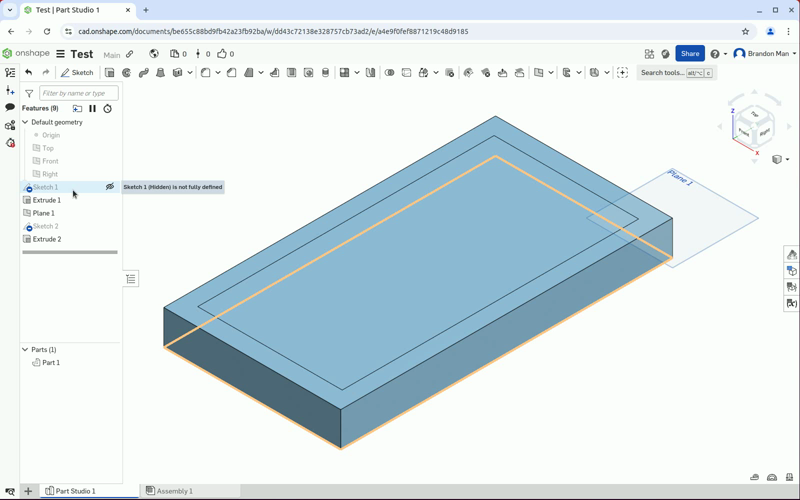
click(73, 189)